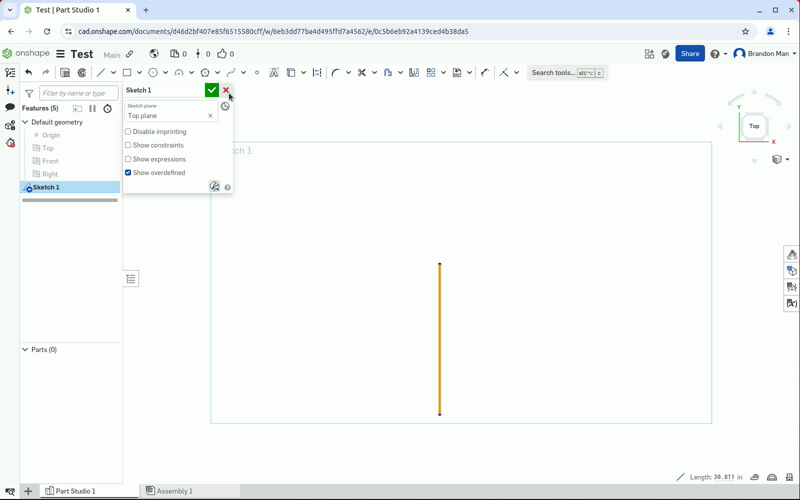
key(shift+h)
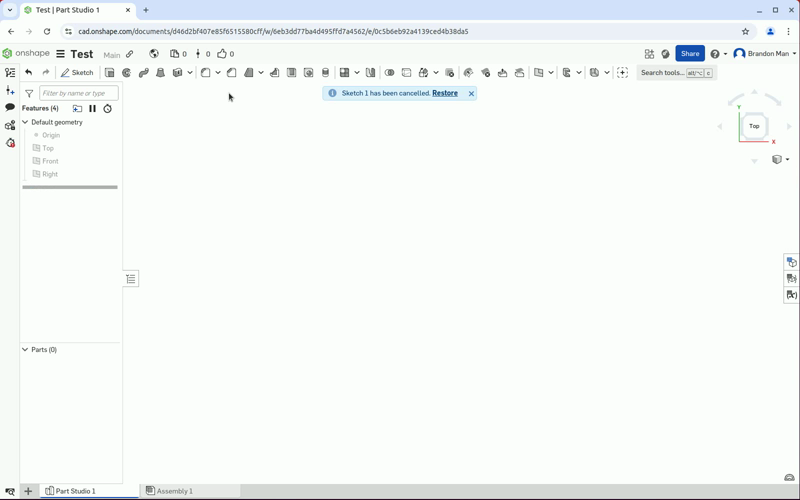
mouse_move(73, 352)
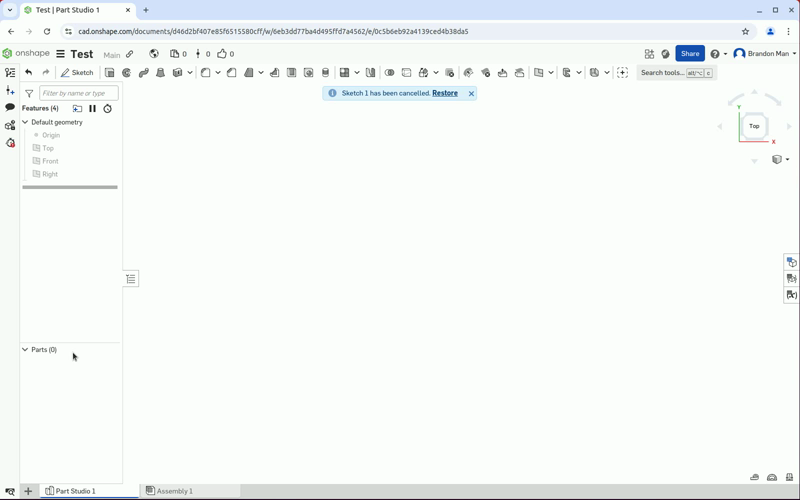
key(y)
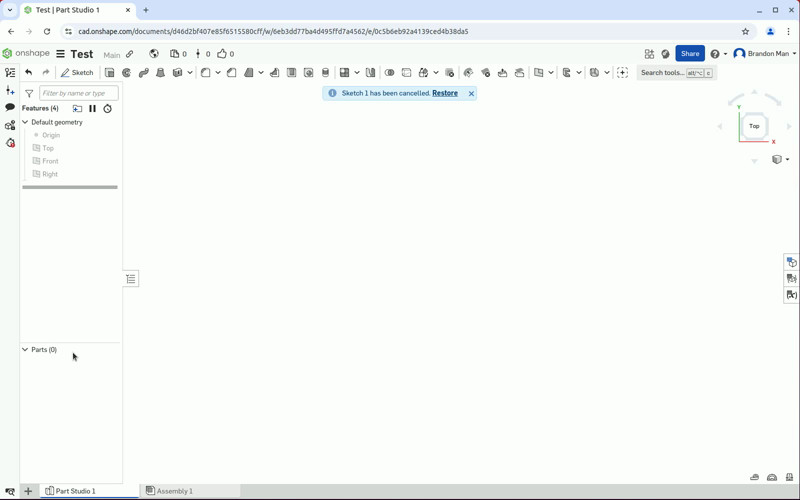
key(shift+p)
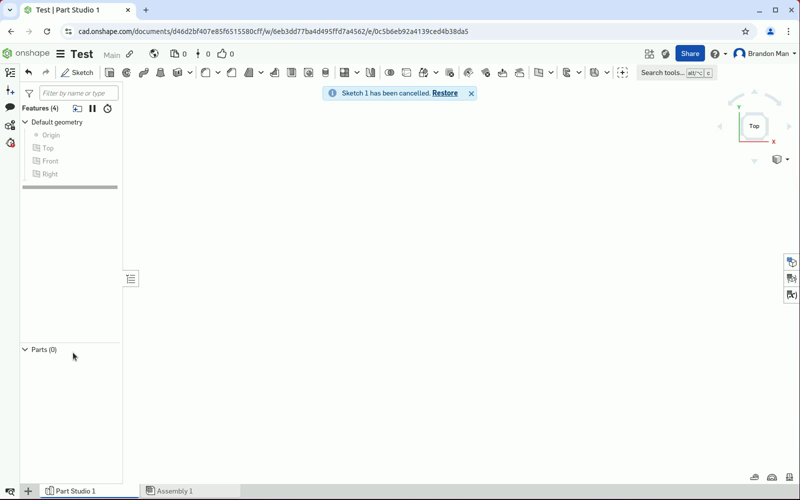
key(space)
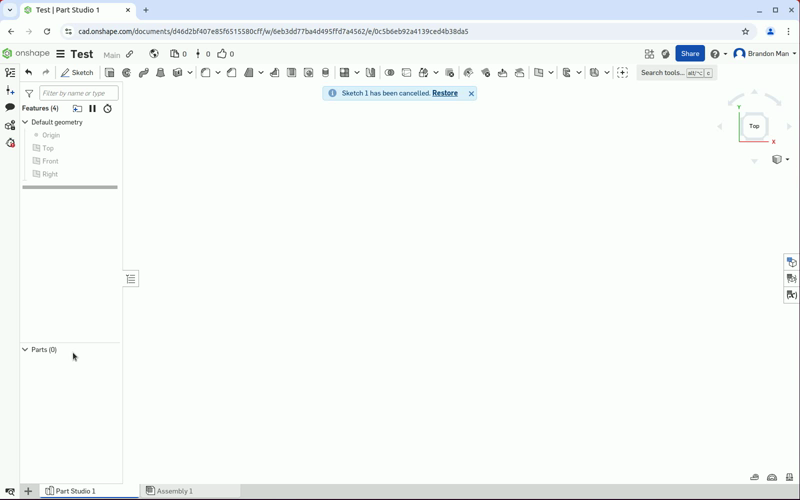
key_down(shift)
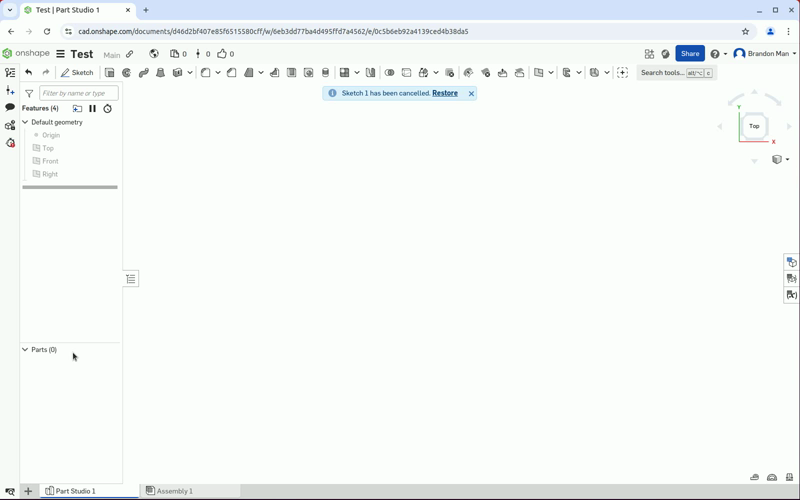
key(up)
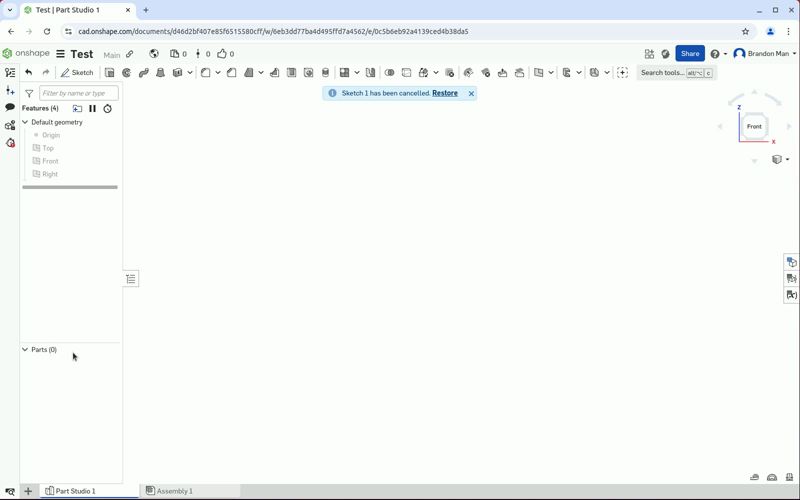
key_up(shift)
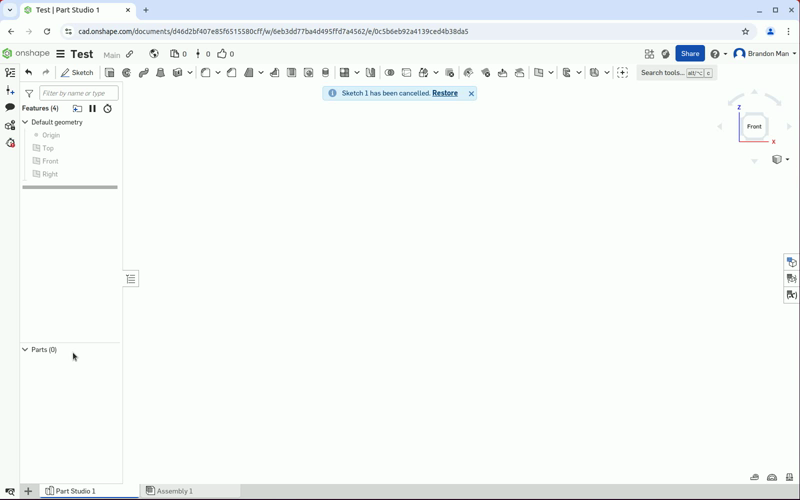
key(space)
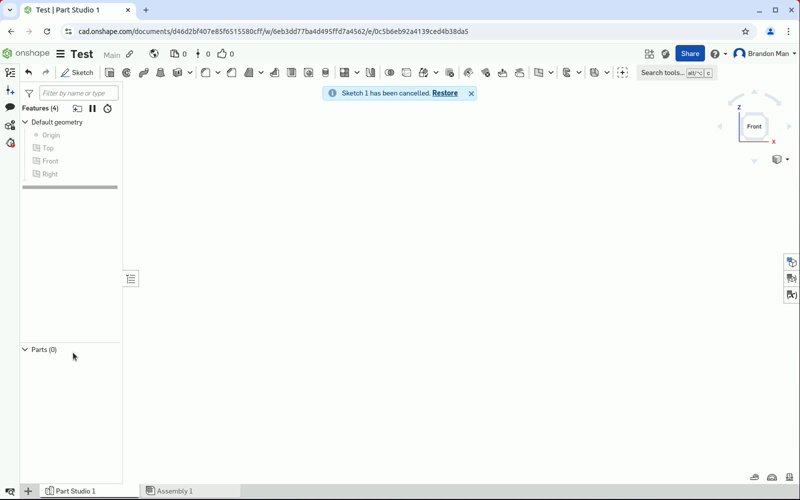
key_down(shift)
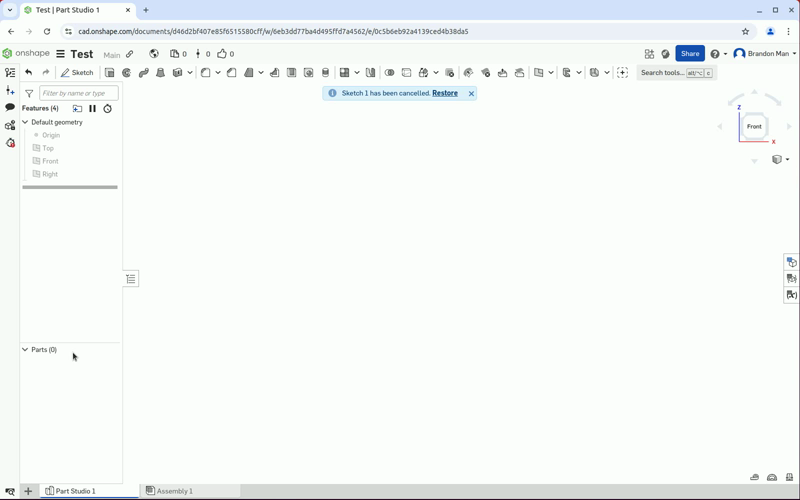
key(left)
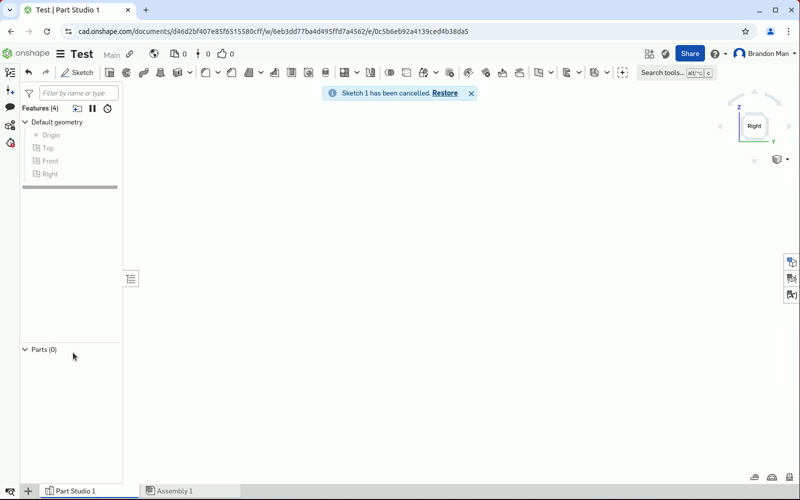
key_up(shift)
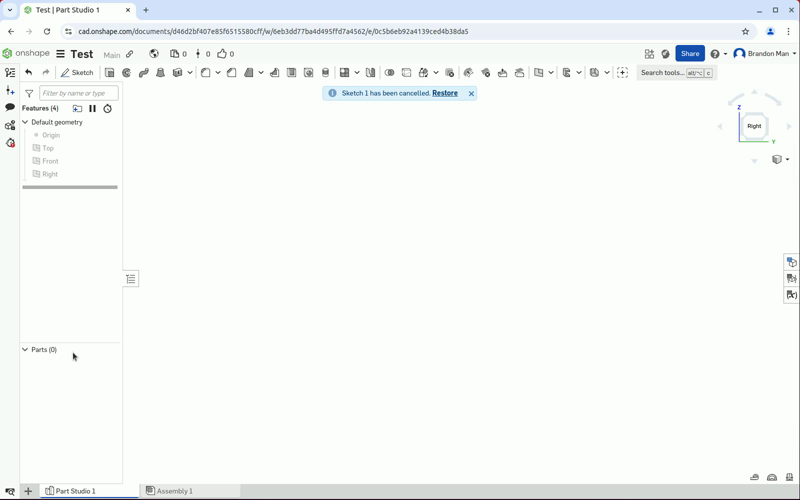
mouse_move(73, 352)
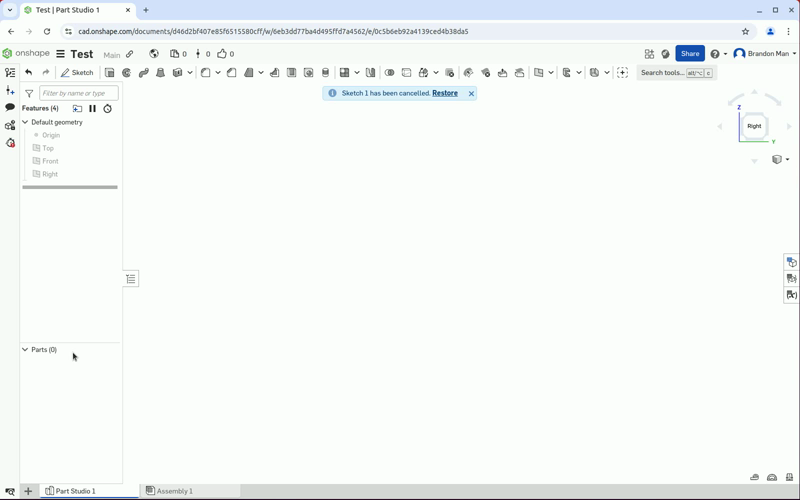
key(shift+y)
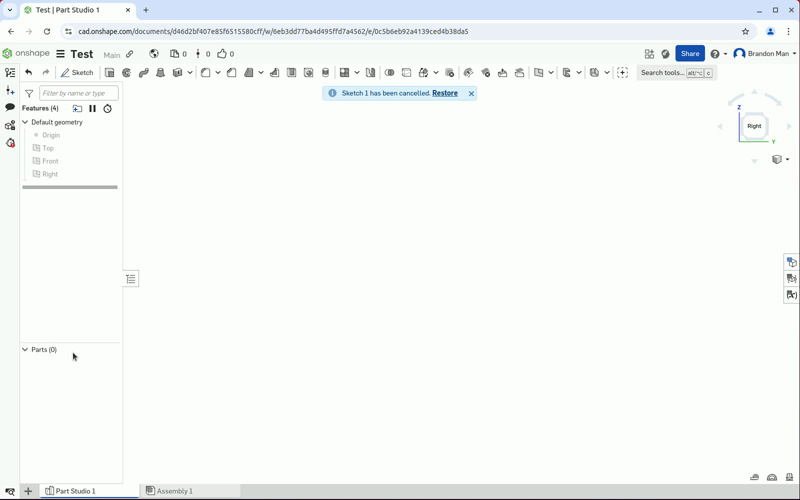
key(shift+s)
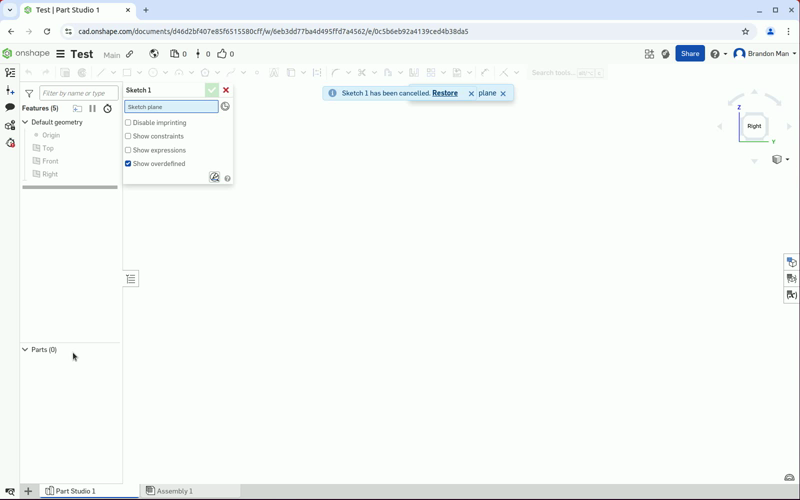
mouse_move(73, 176)
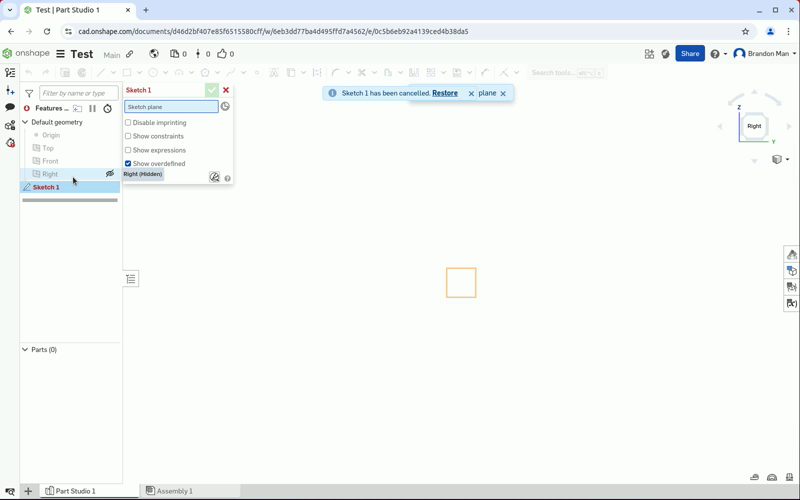
click(73, 176)
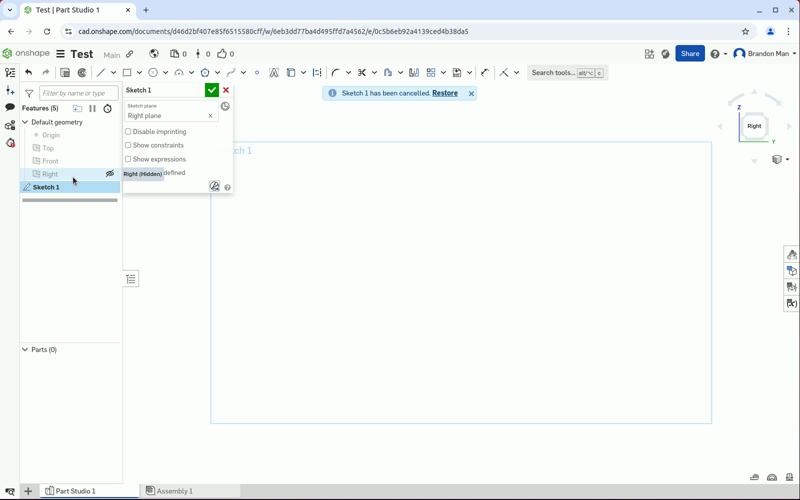
mouse_move(73, 352)
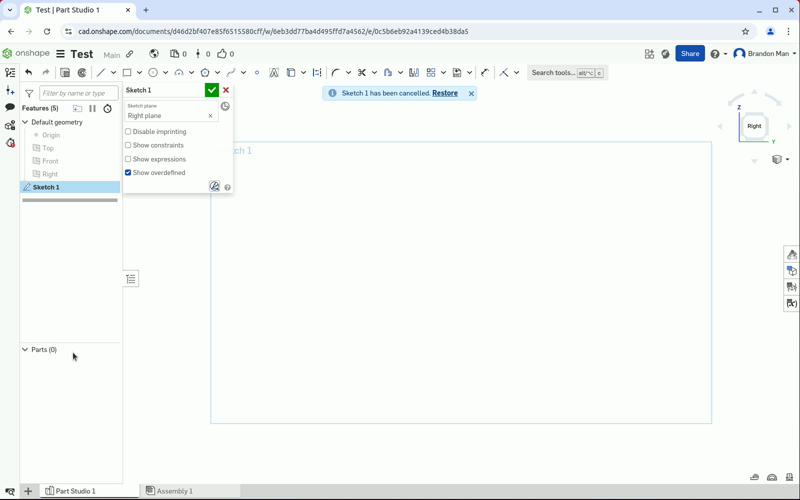
key(y)
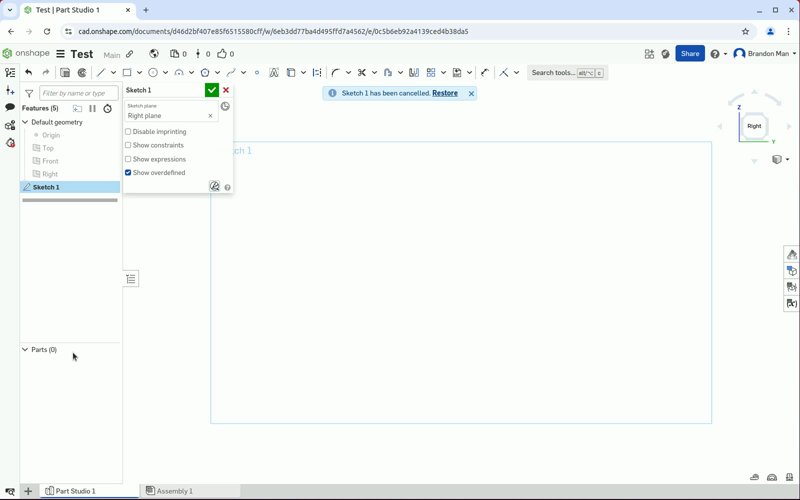
key(l)
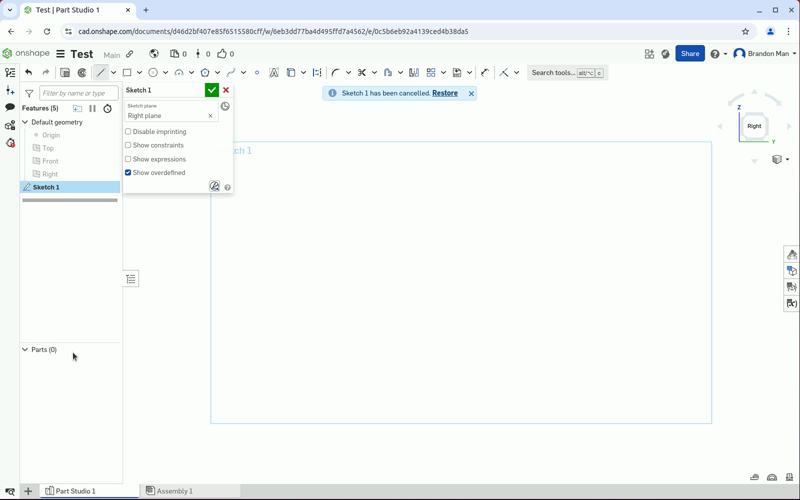
key_down(shift)
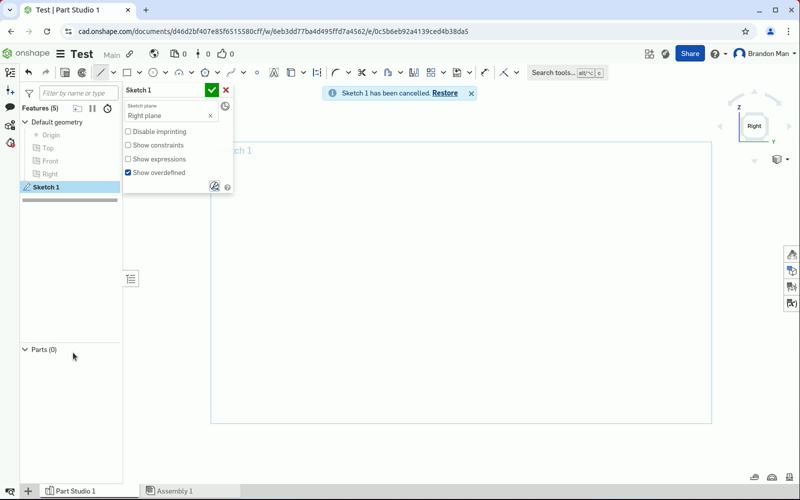
mouse_move(431, 318)
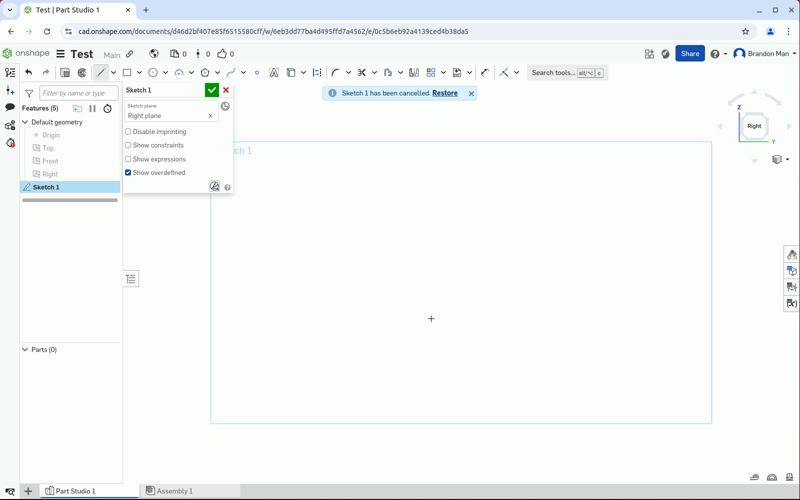
click(431, 318)
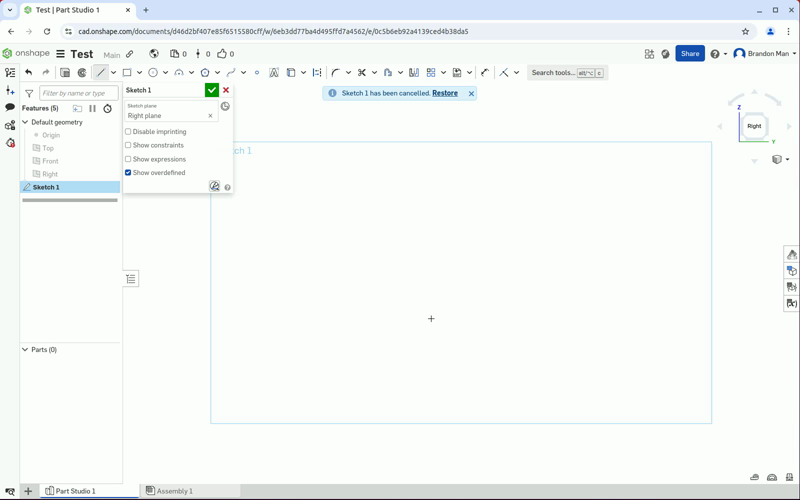
key_up(shift)
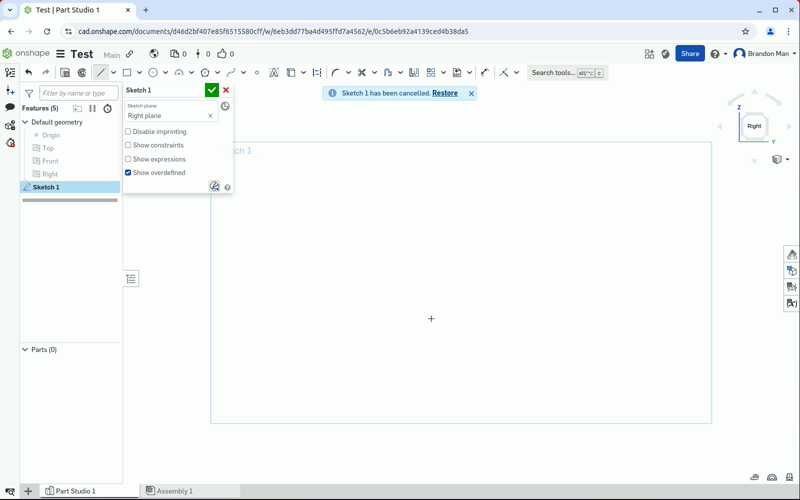
key_down(shift)
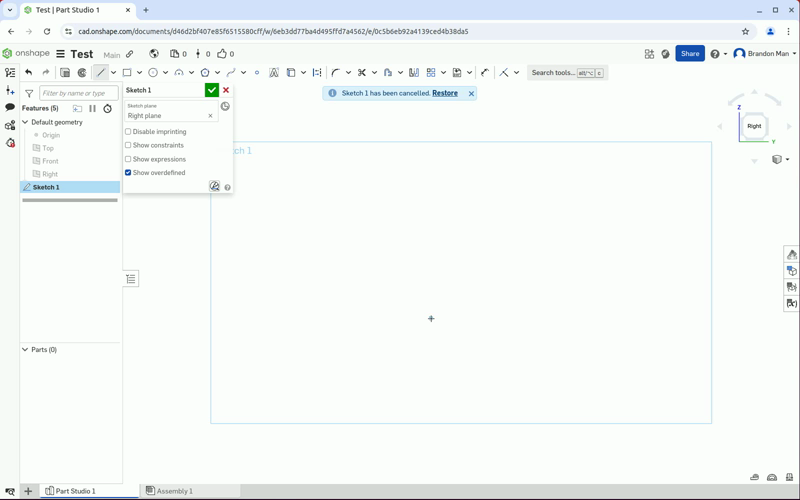
mouse_move(461, 318)
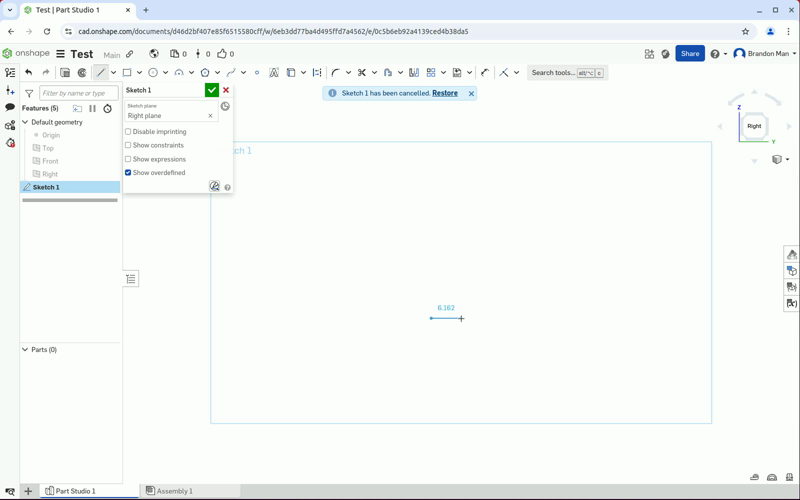
mouse_move(490, 318)
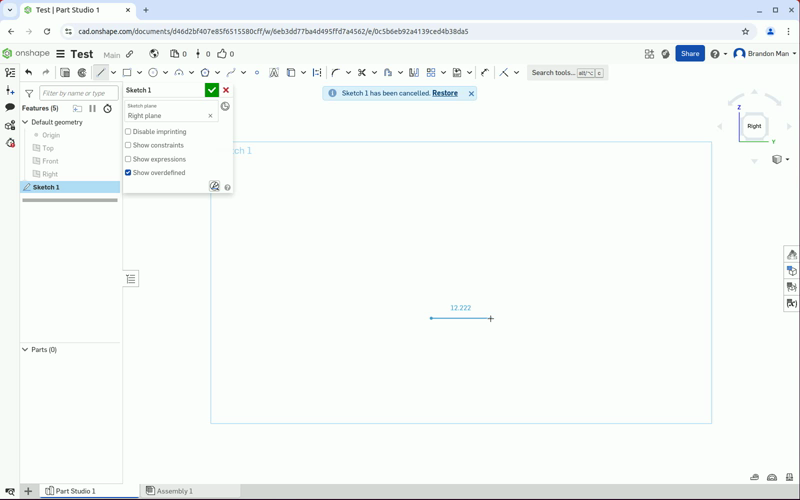
click(490, 318)
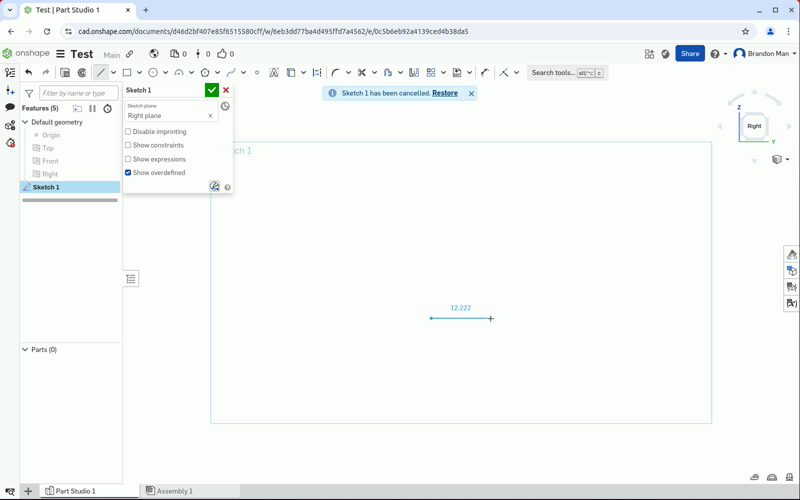
key_up(shift)
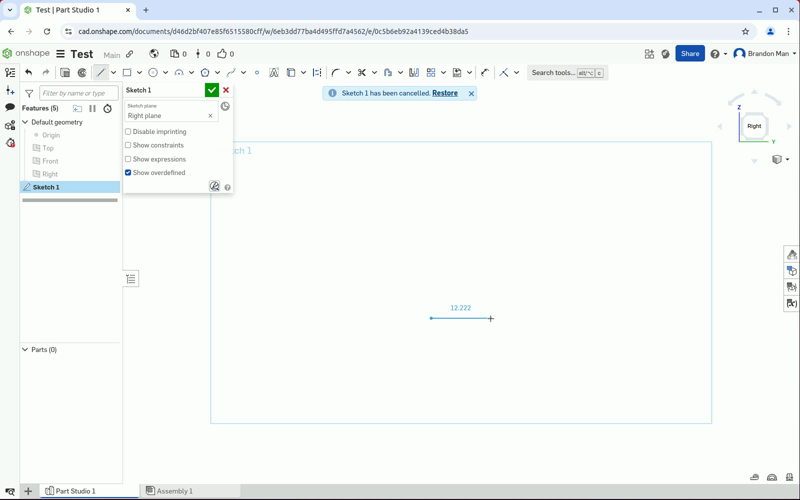
key_down(shift)
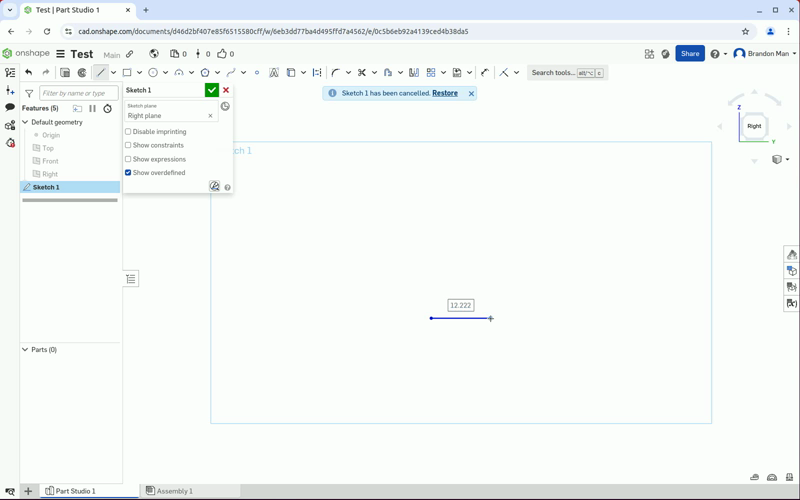
mouse_move(490, 246)
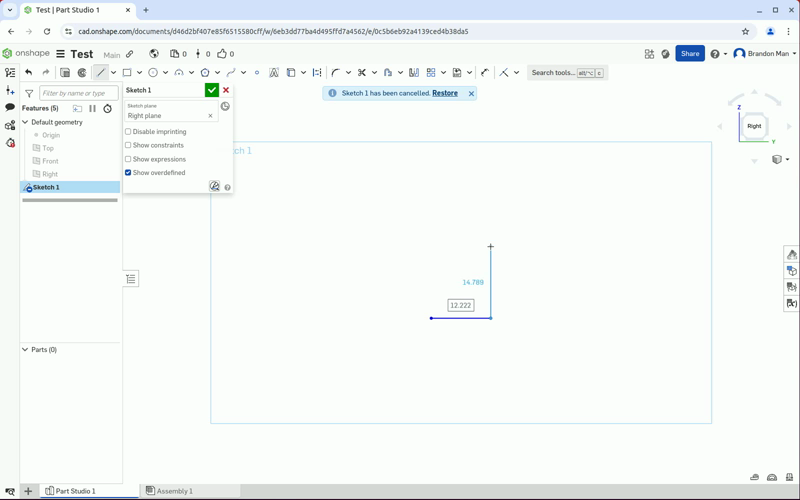
click(490, 246)
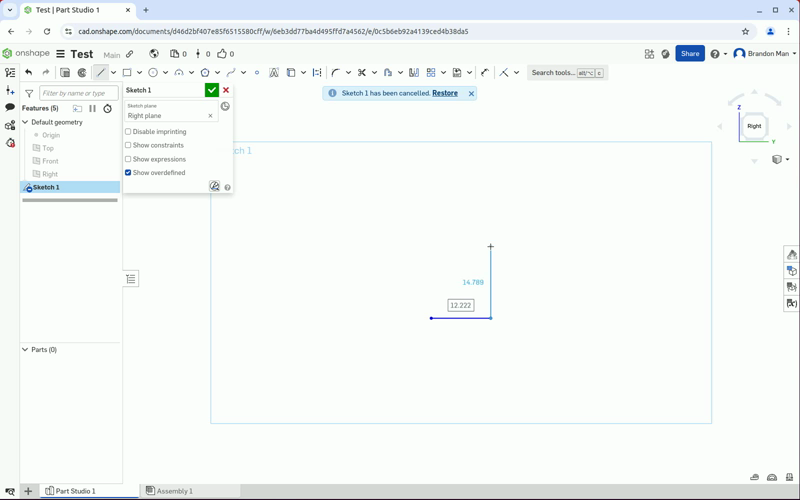
key_up(shift)
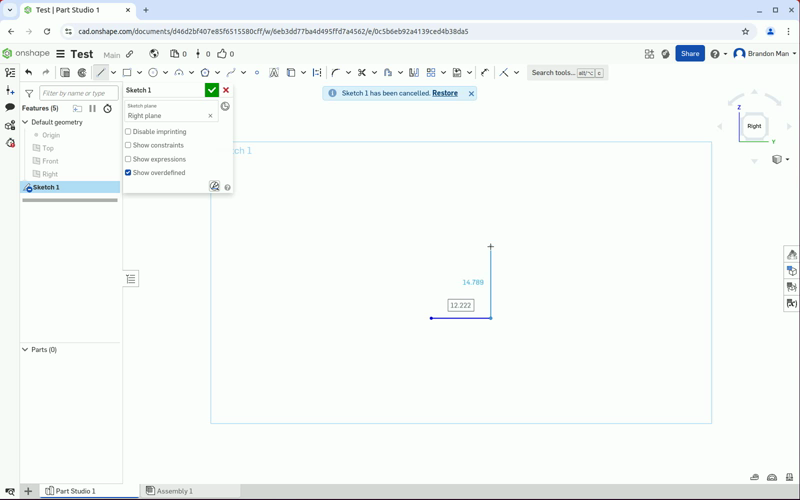
key_down(shift)
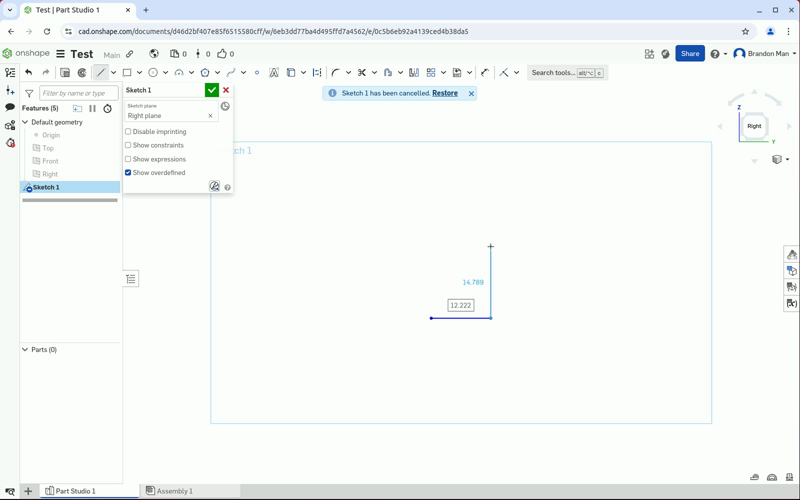
mouse_move(520, 246)
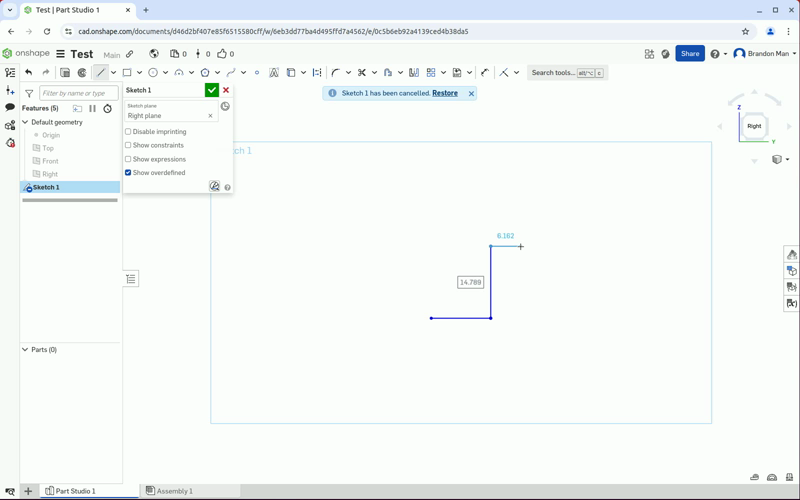
mouse_move(431, 246)
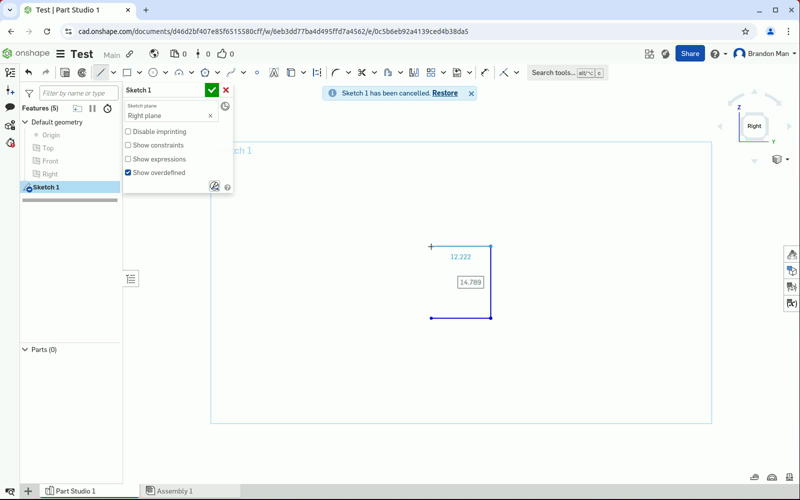
click(431, 246)
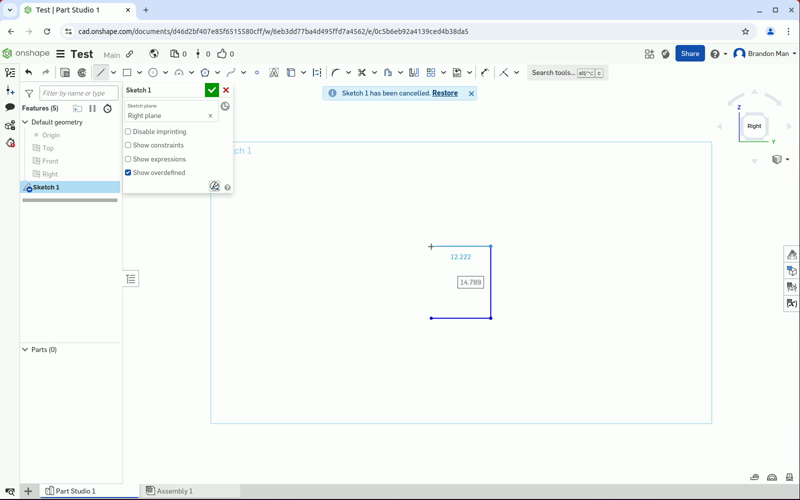
key_up(shift)
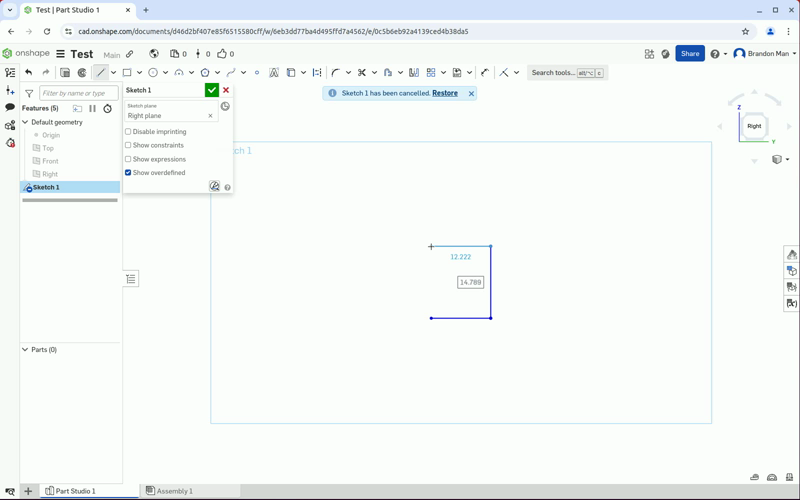
key_down(shift)
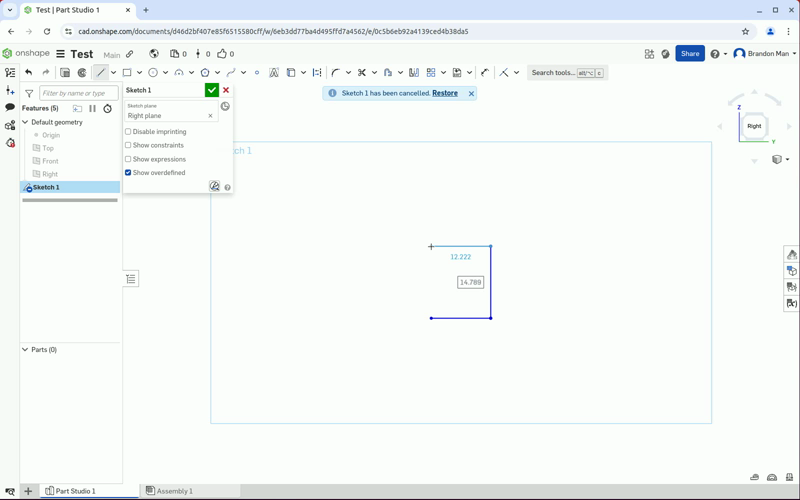
mouse_move(431, 318)
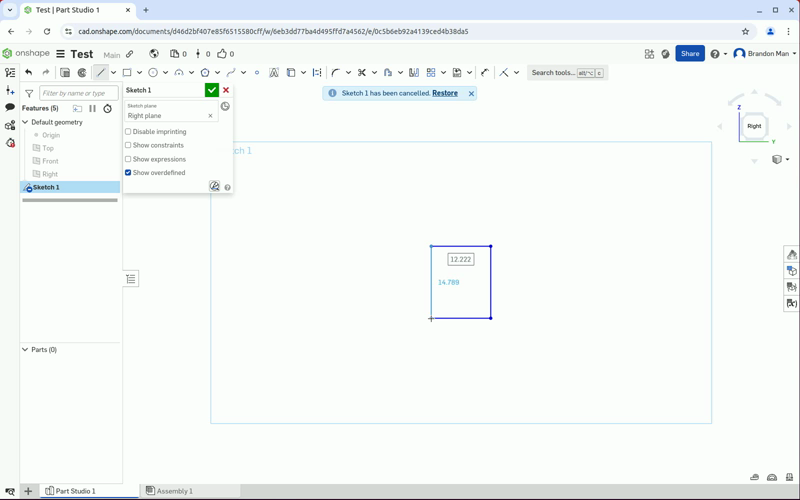
key_up(shift)
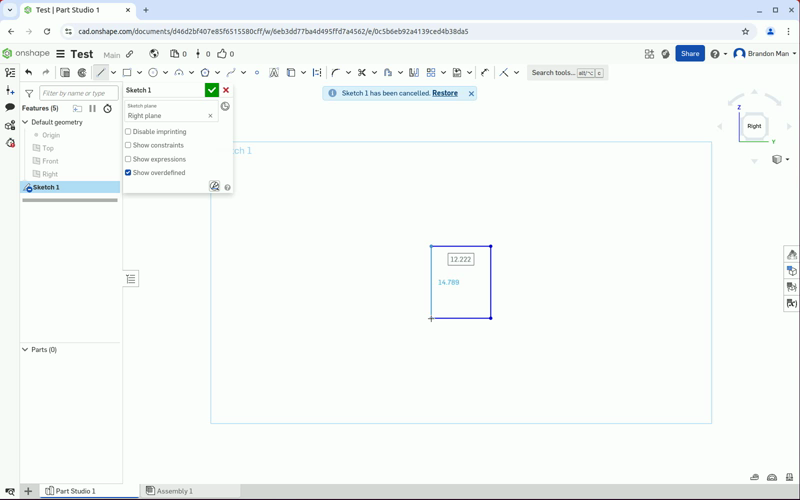
click(431, 318)
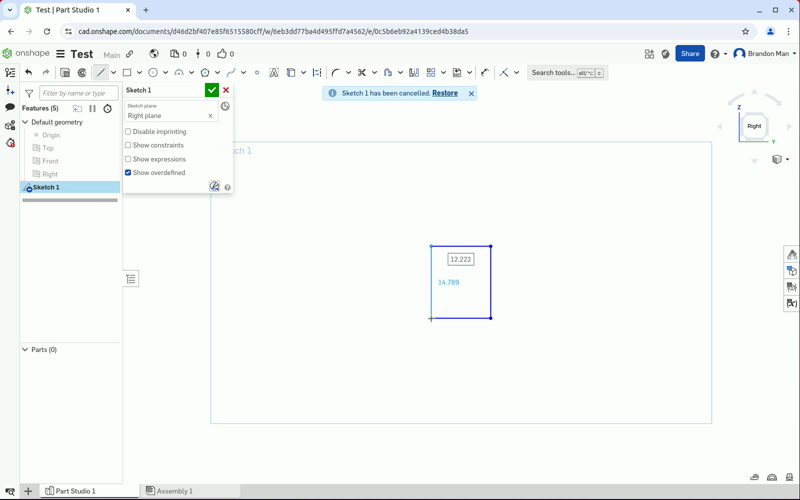
key(esc)
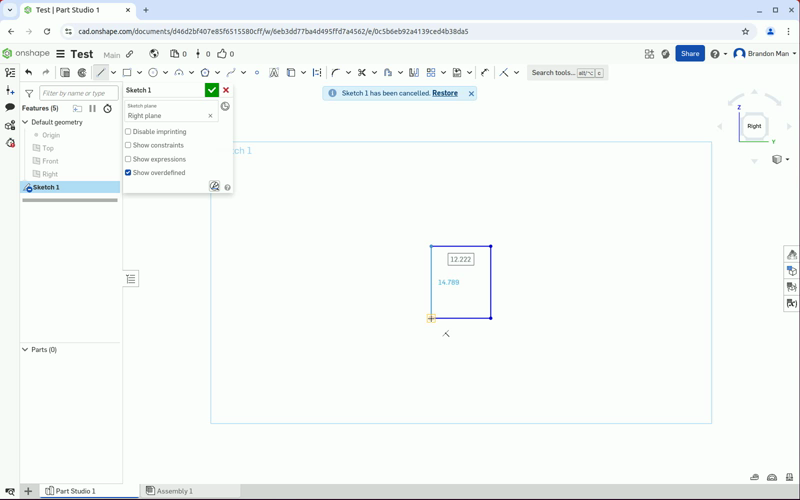
mouse_move(474, 304)
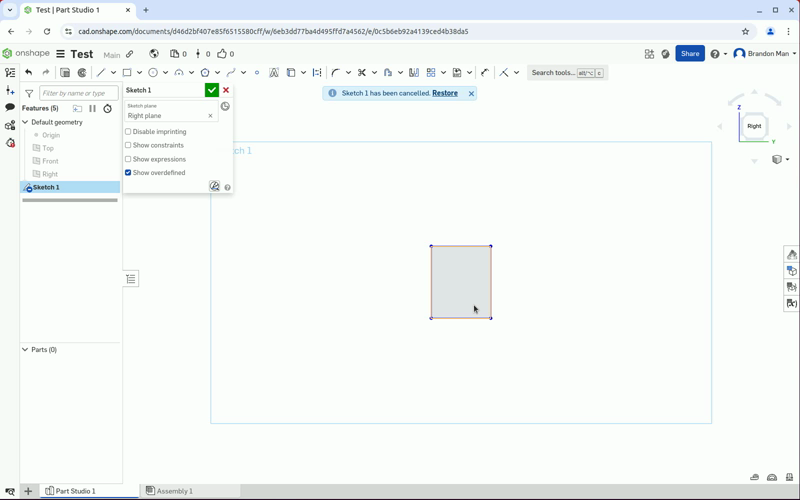
click(474, 304)
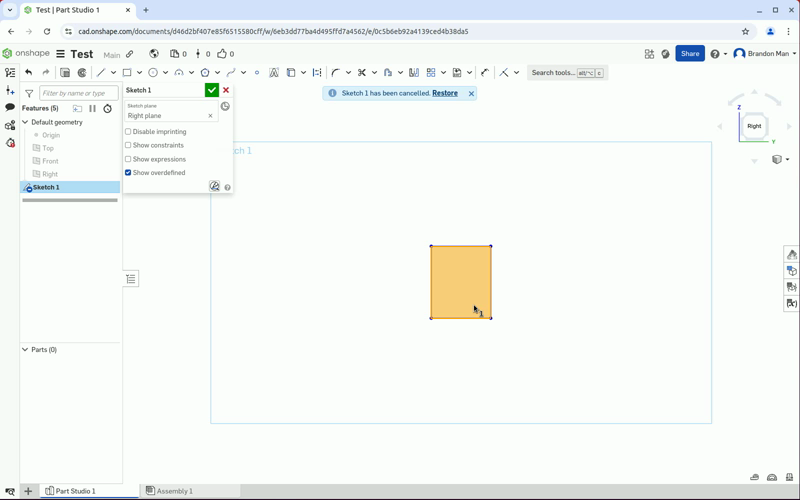
mouse_move(73, 352)
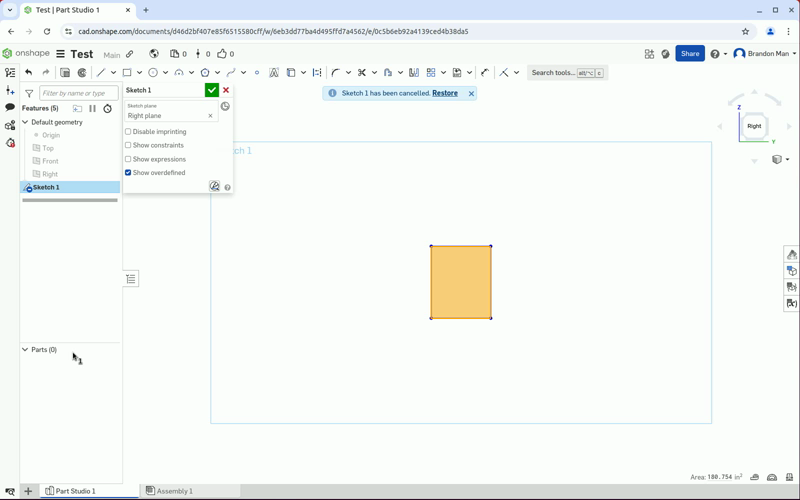
key(shift+y)
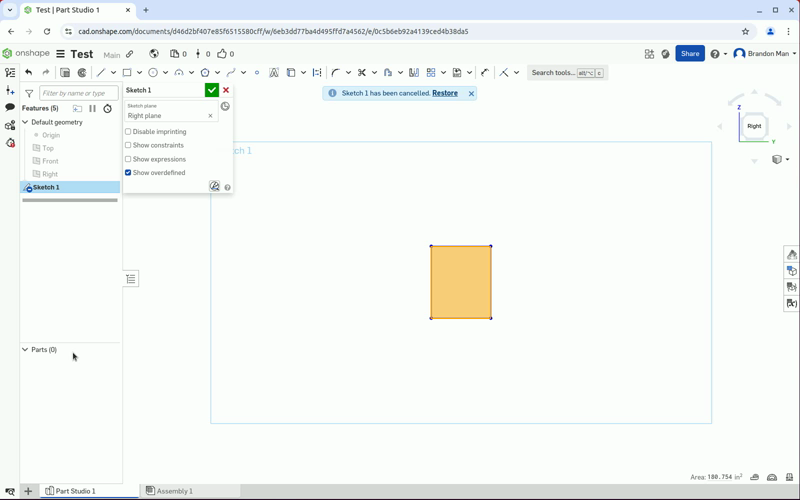
key(shift+e)
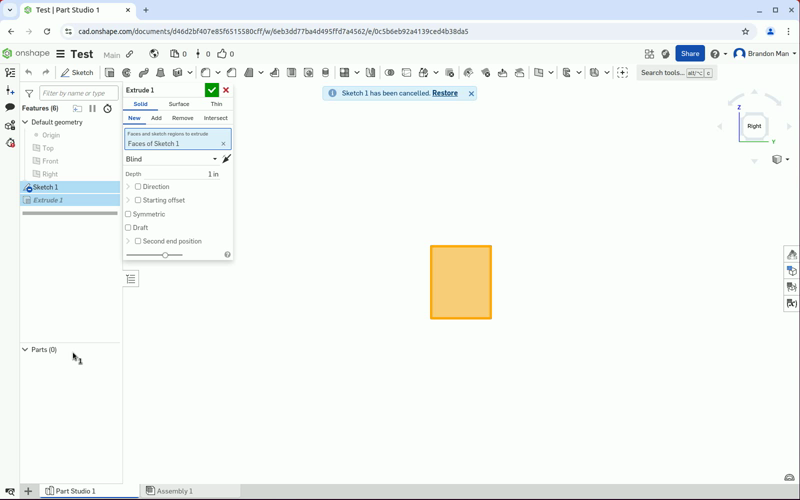
mouse_move(143, 106)
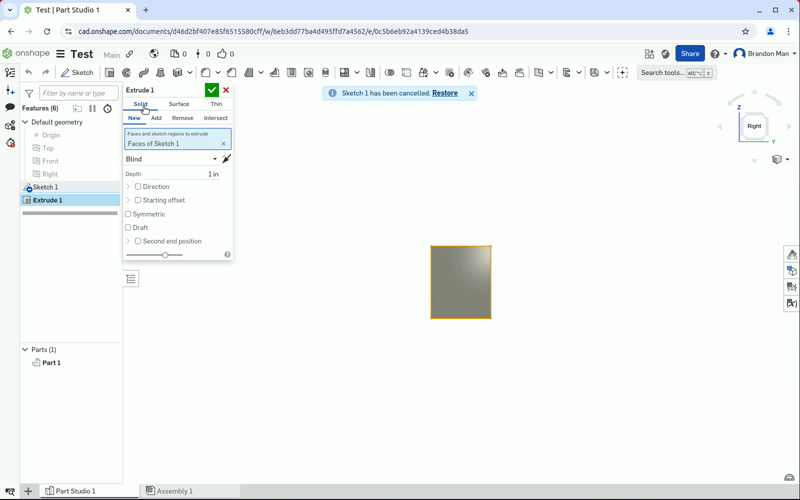
click(143, 106)
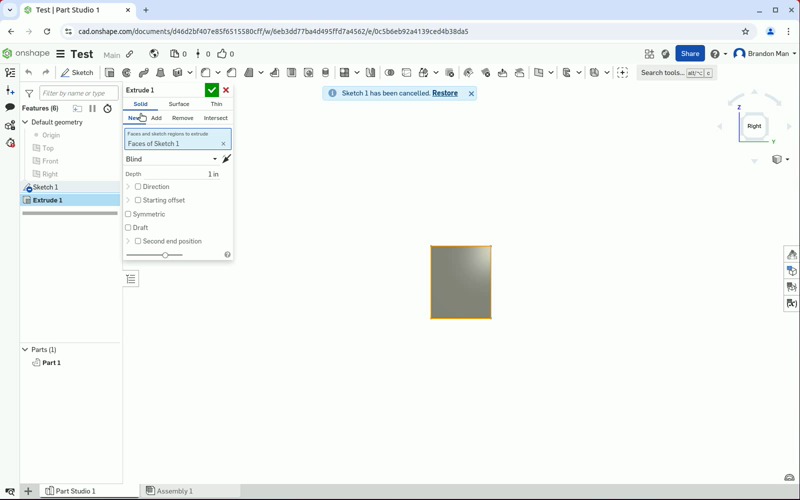
mouse_move(137, 120)
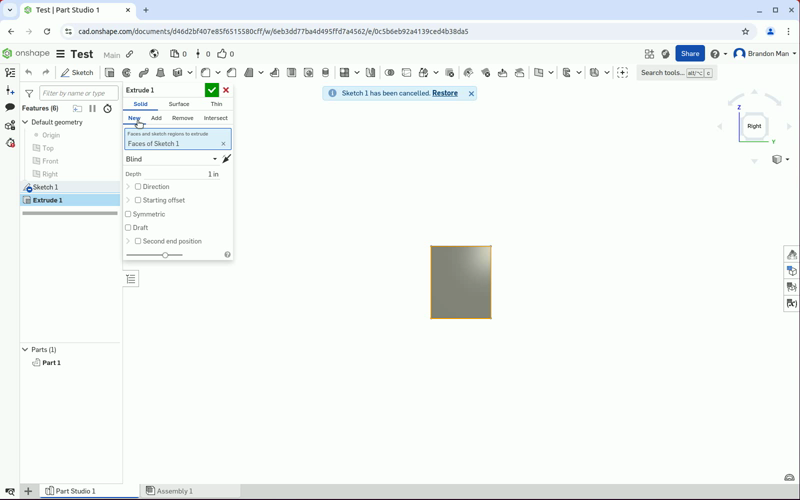
click(137, 120)
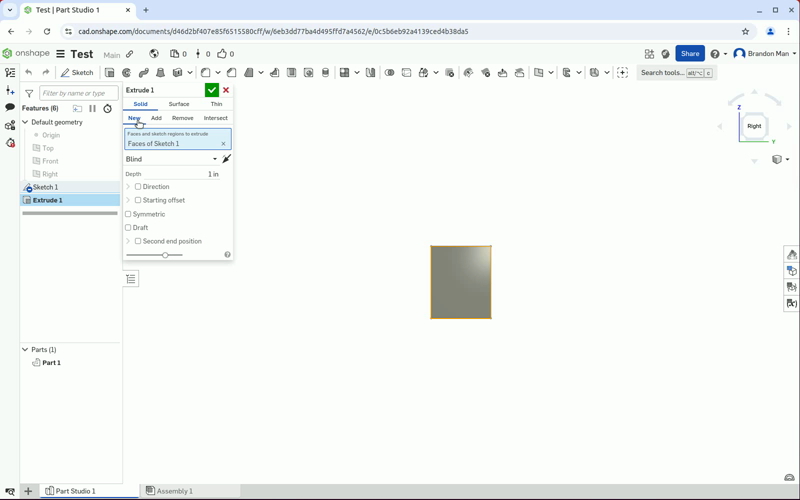
key(tab, 4)
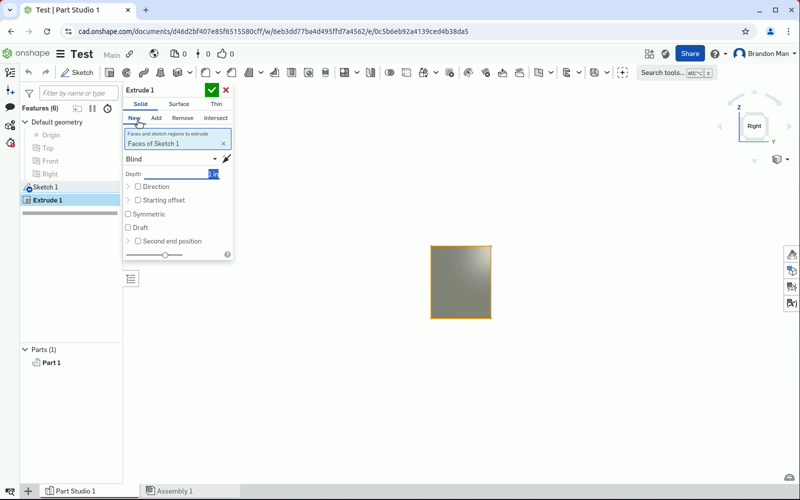
text(0.722)
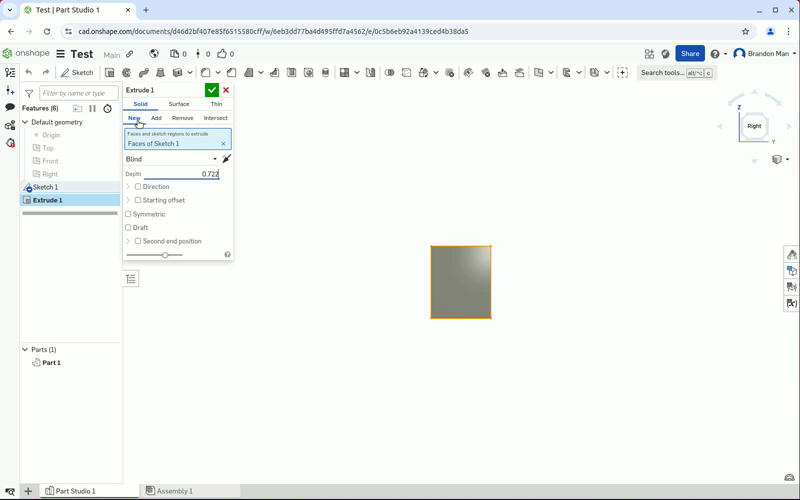
key(enter)
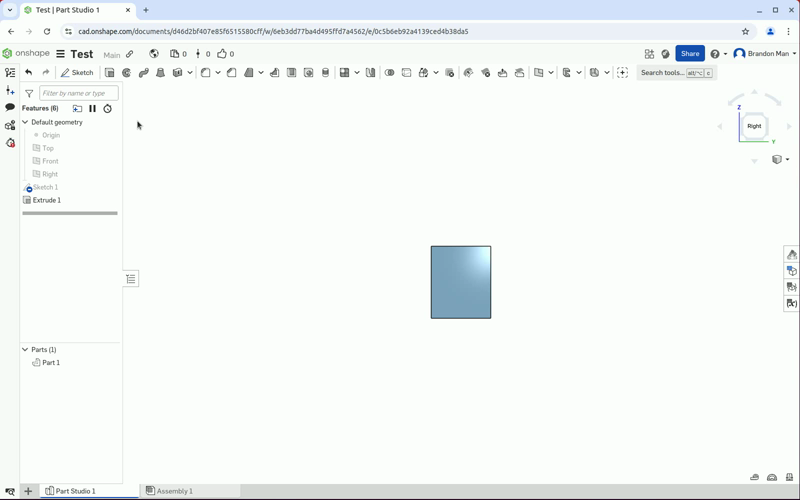
key(shift+h)
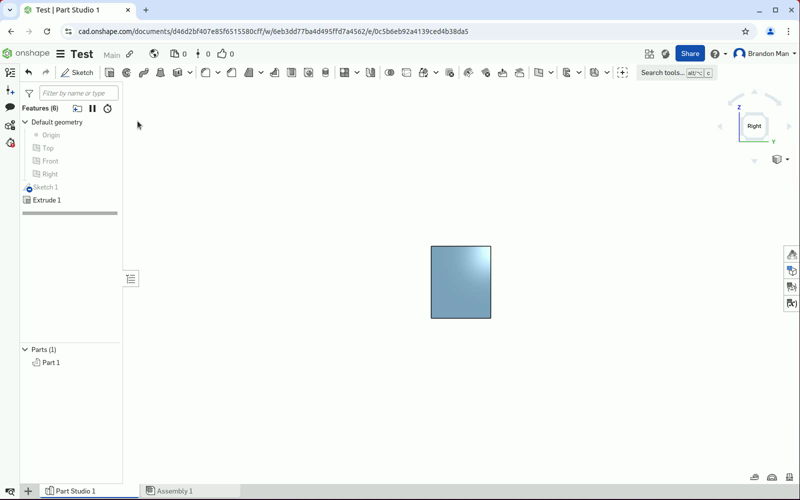
key(shift+h)
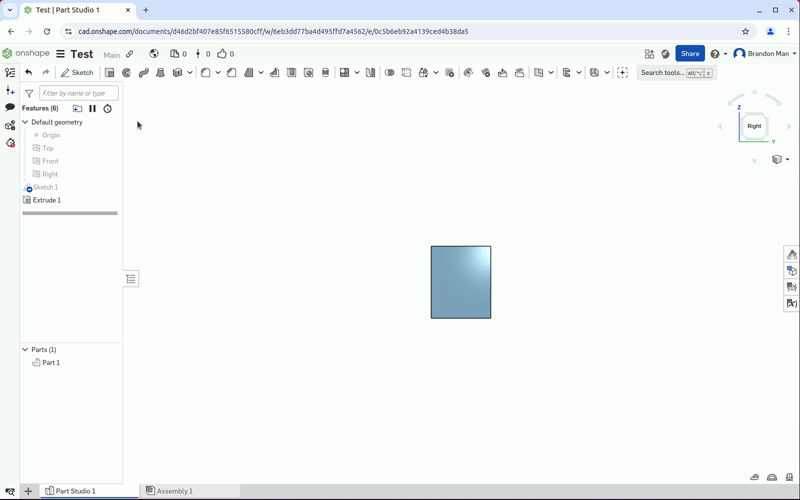
mouse_move(73, 189)
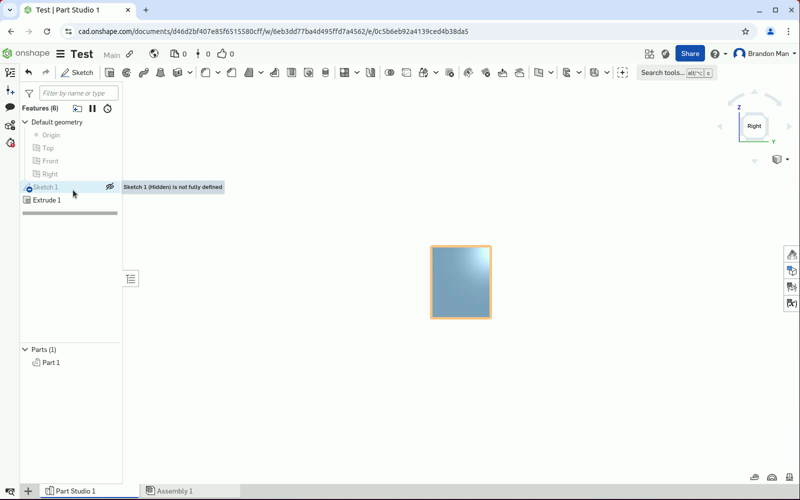
click(73, 189)
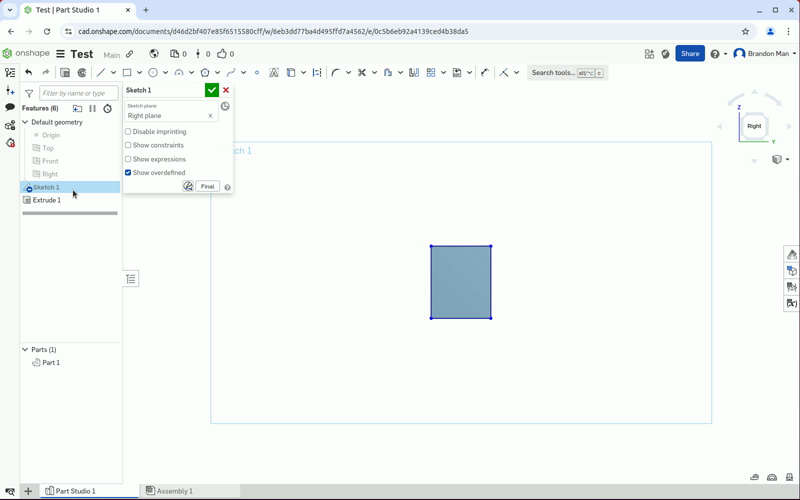
mouse_move(229, 92)
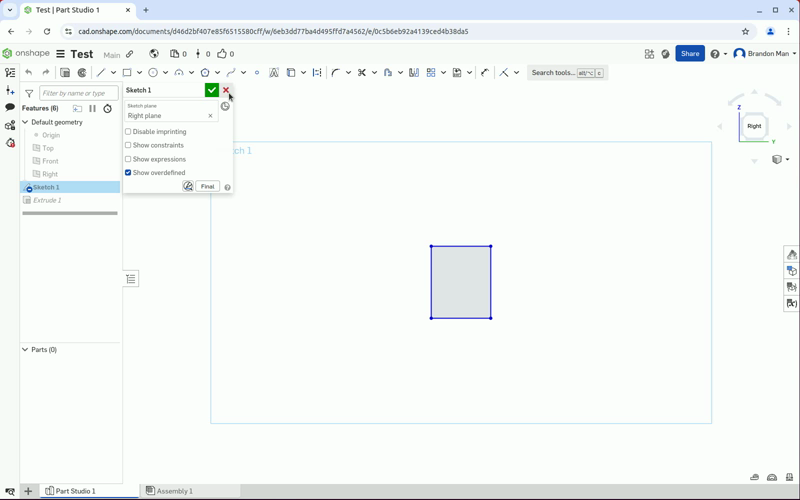
click(229, 92)
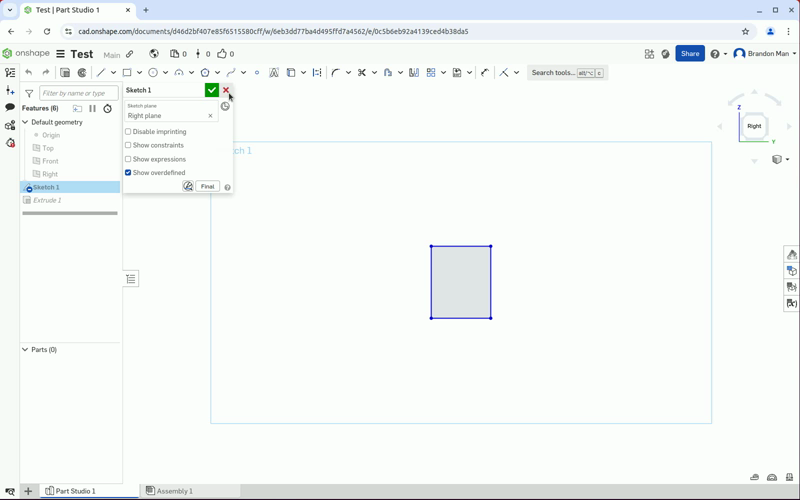
key(shift+s)
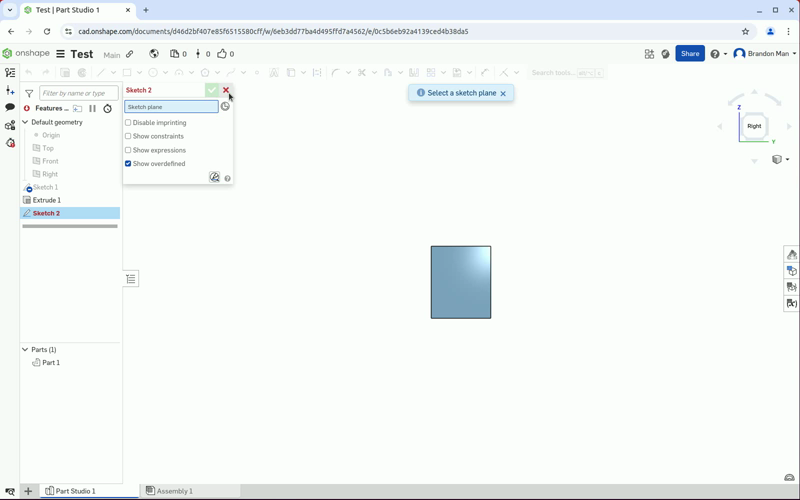
mouse_move(73, 176)
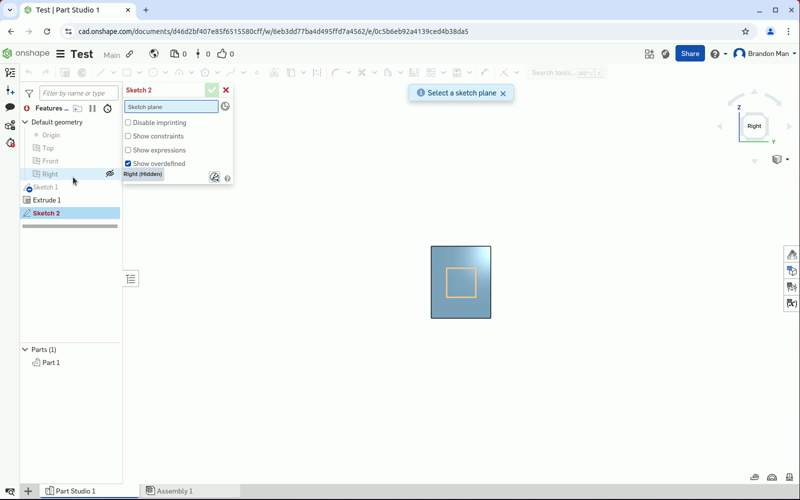
click(73, 176)
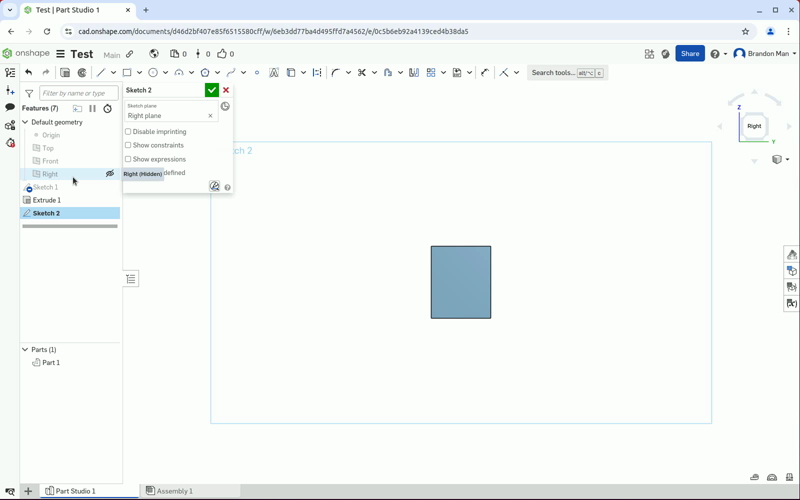
mouse_move(73, 352)
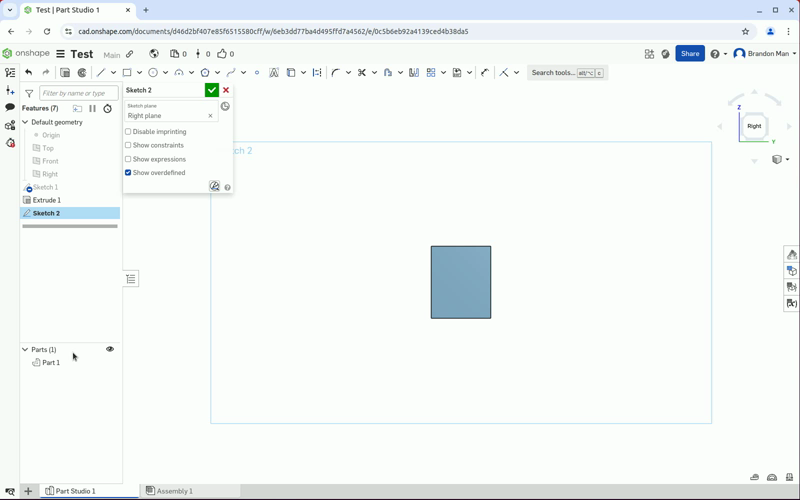
key(y)
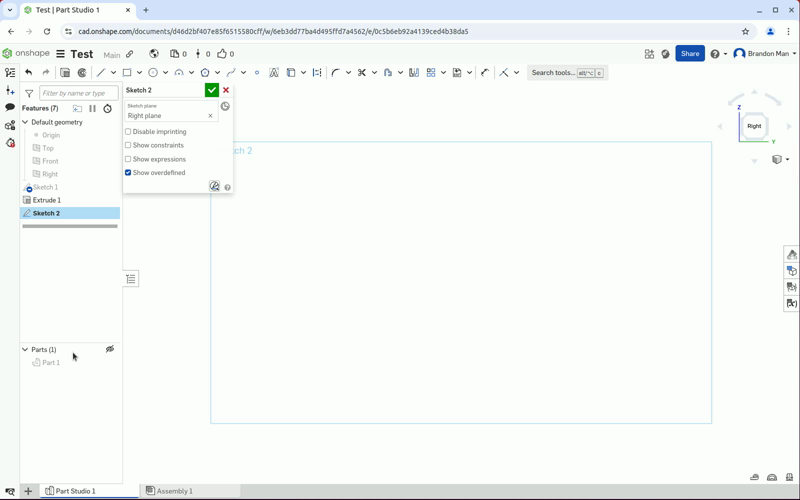
key(l)
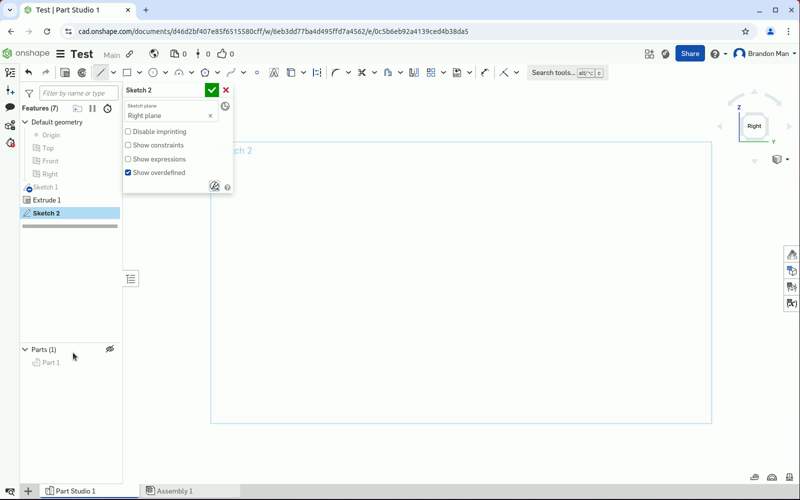
key_down(shift)
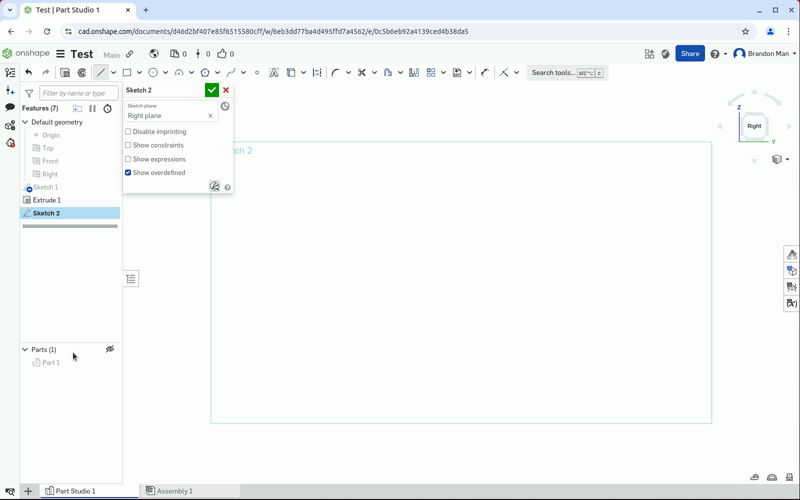
mouse_move(431, 247)
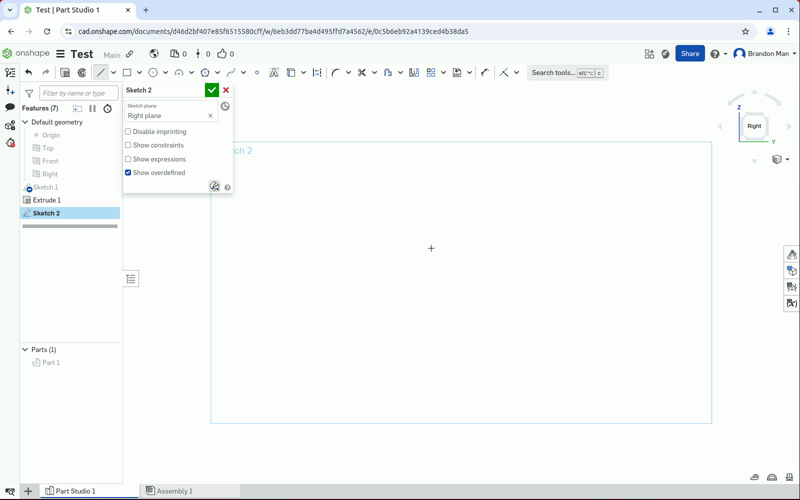
click(431, 247)
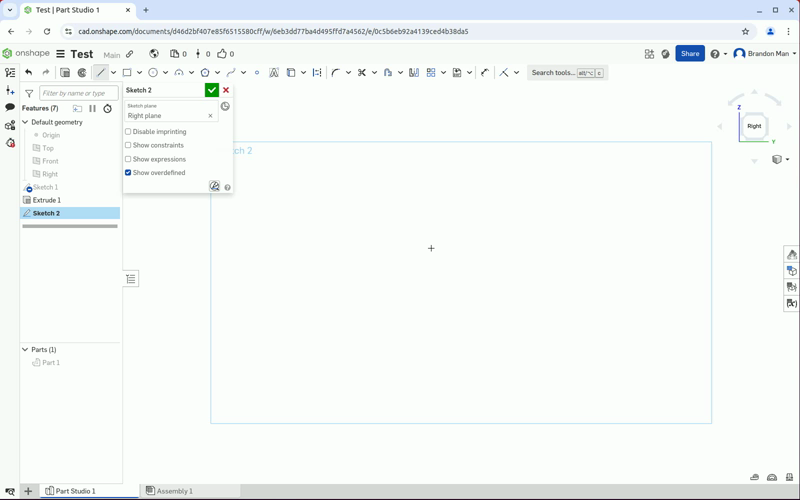
key_up(shift)
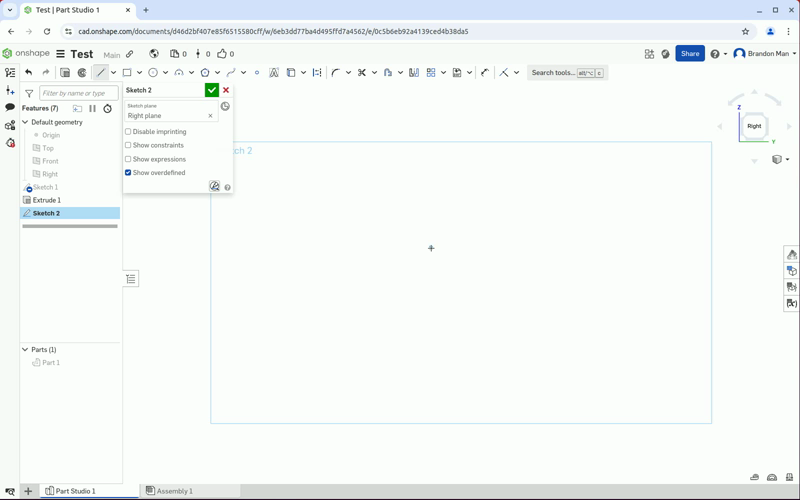
key_down(shift)
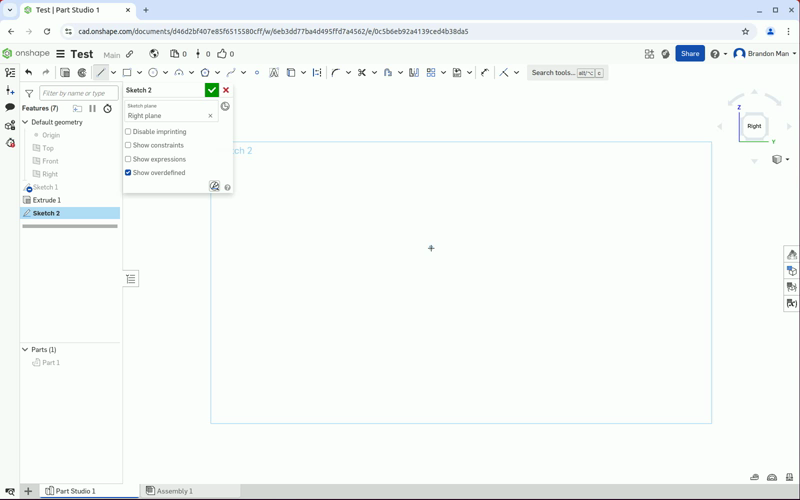
mouse_move(491, 180)
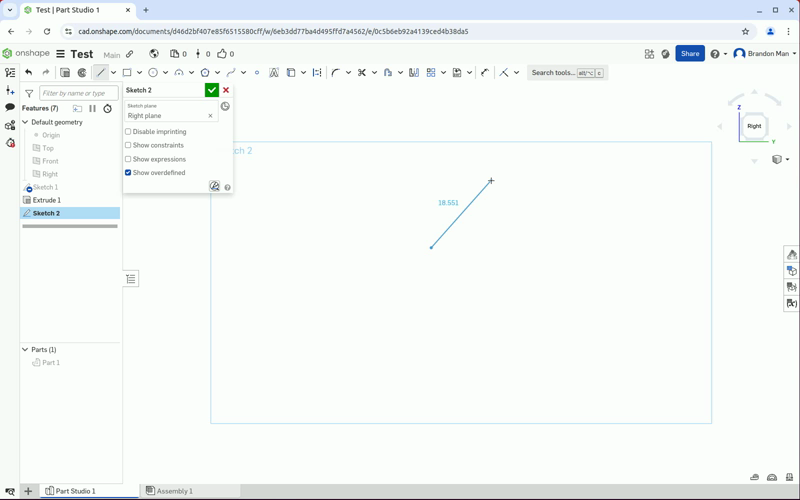
click(491, 180)
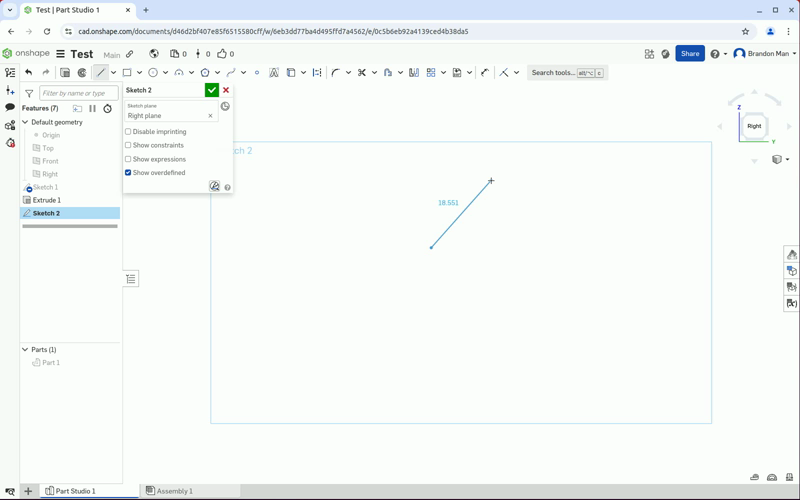
key_up(shift)
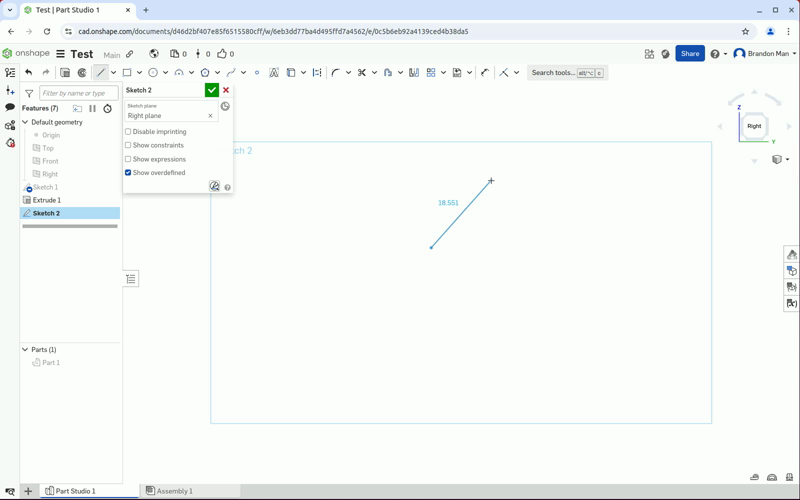
key_down(shift)
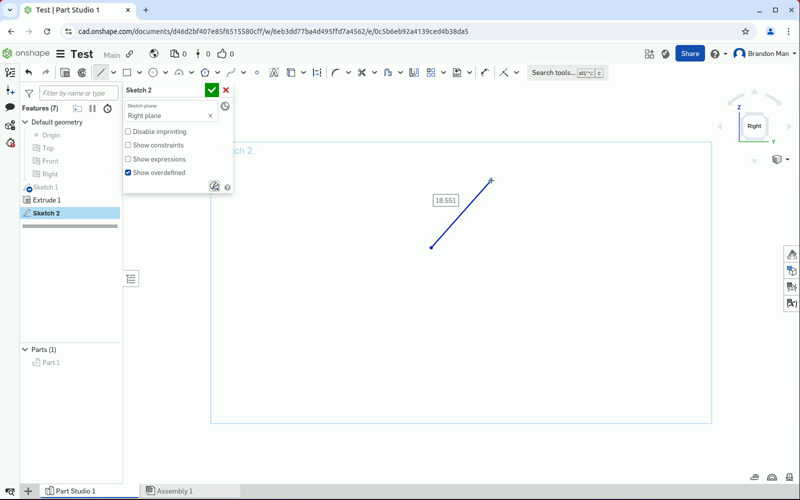
mouse_move(521, 180)
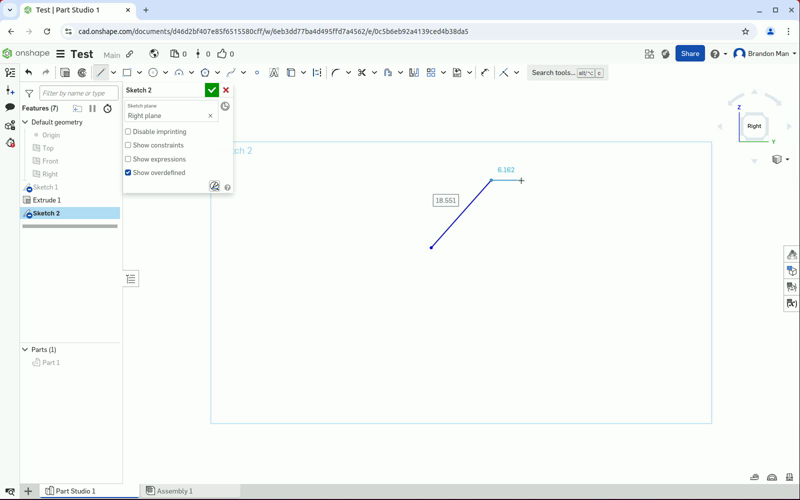
mouse_move(491, 170)
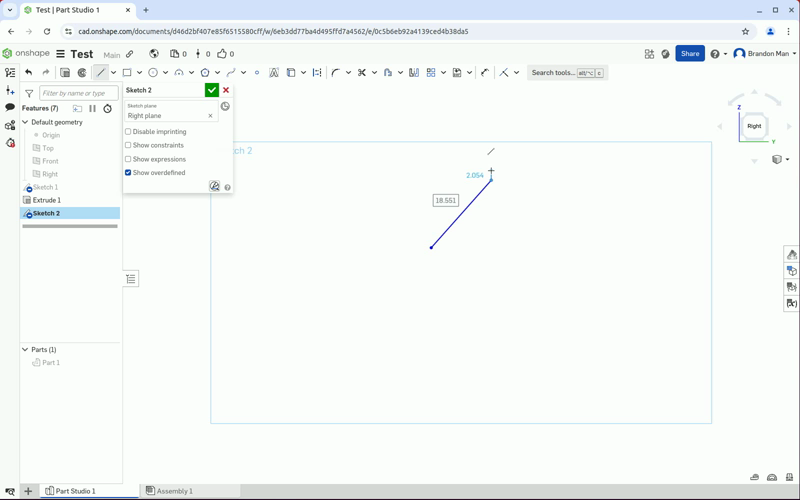
click(491, 170)
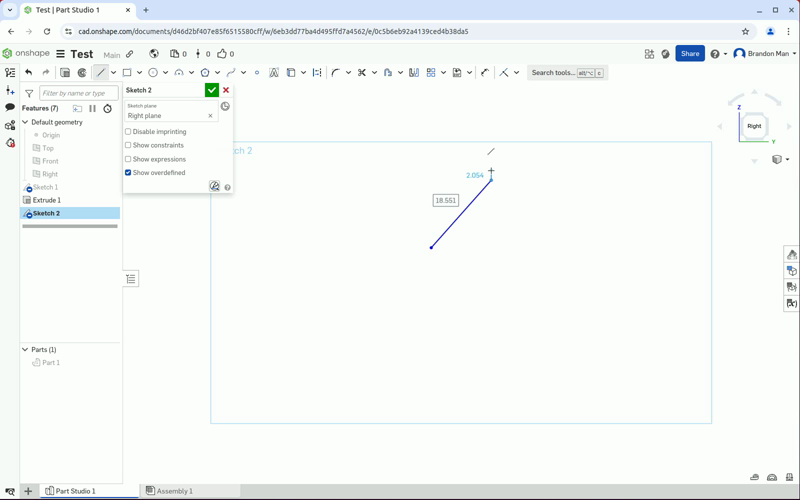
key_up(shift)
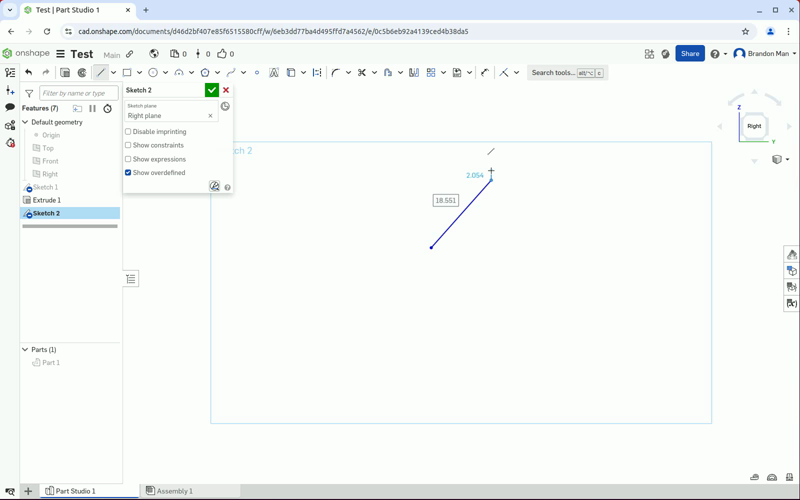
key_down(shift)
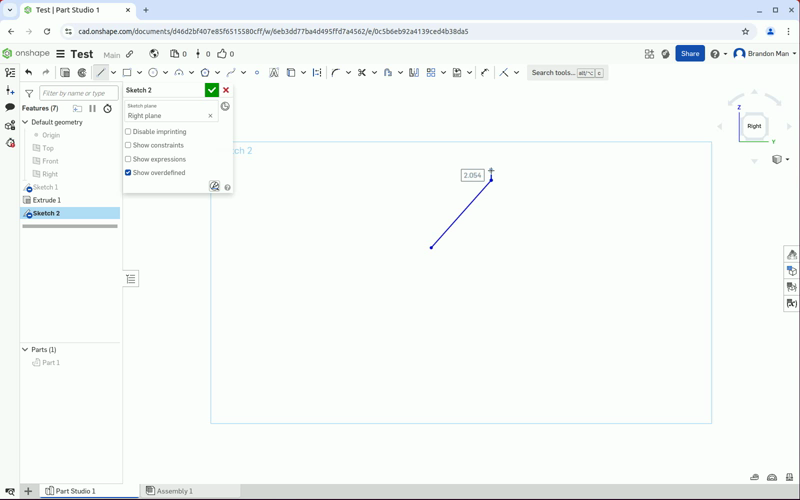
mouse_move(431, 237)
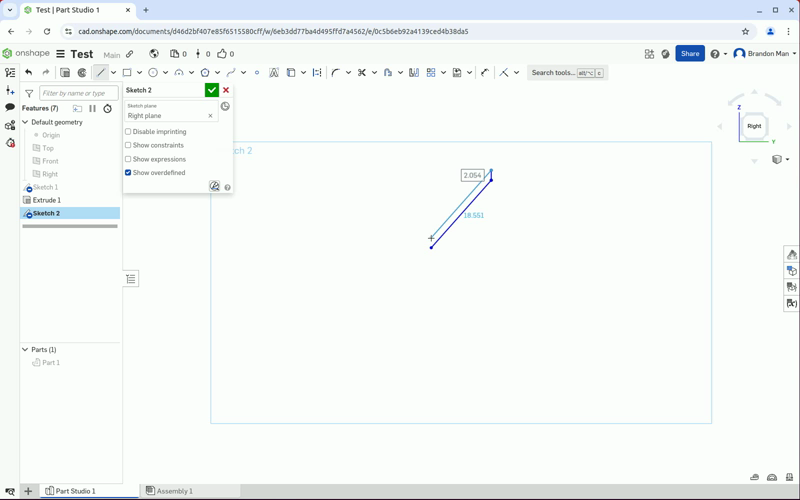
click(431, 237)
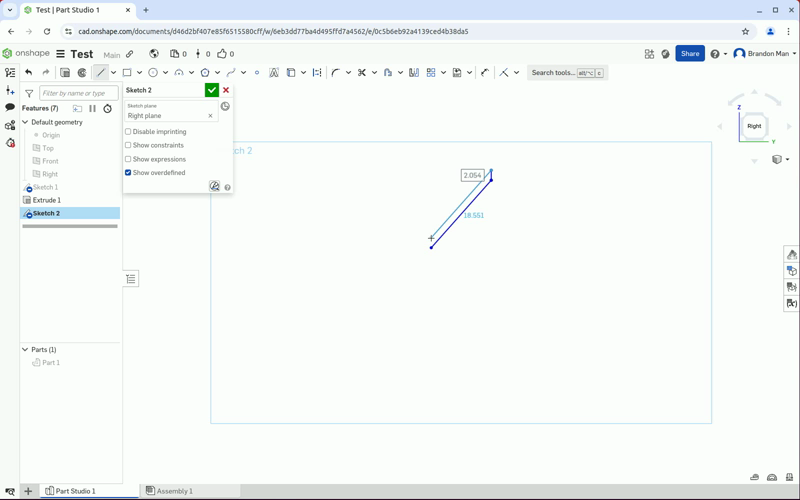
key_up(shift)
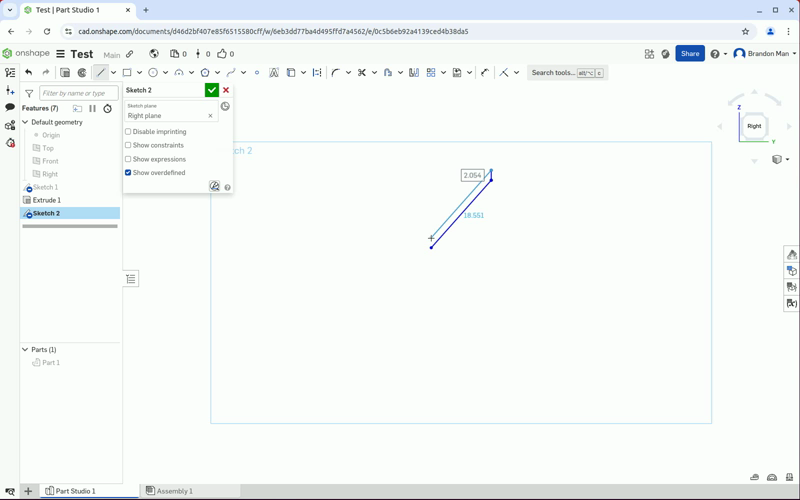
mouse_move(461, 237)
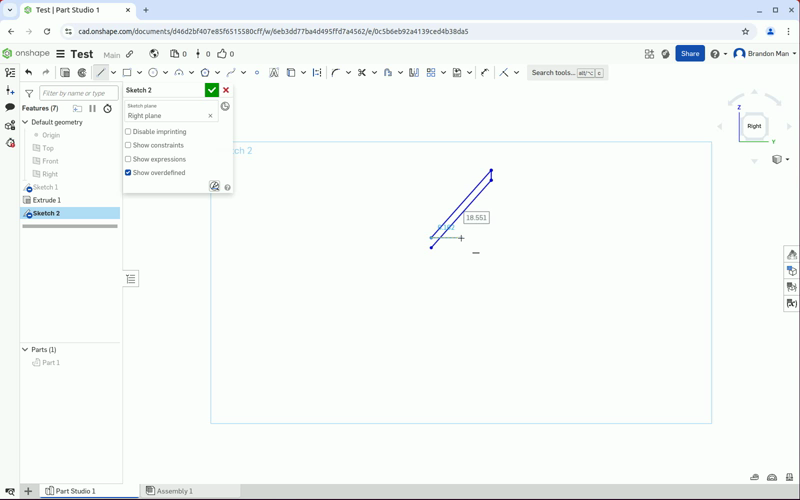
key_down(shift)
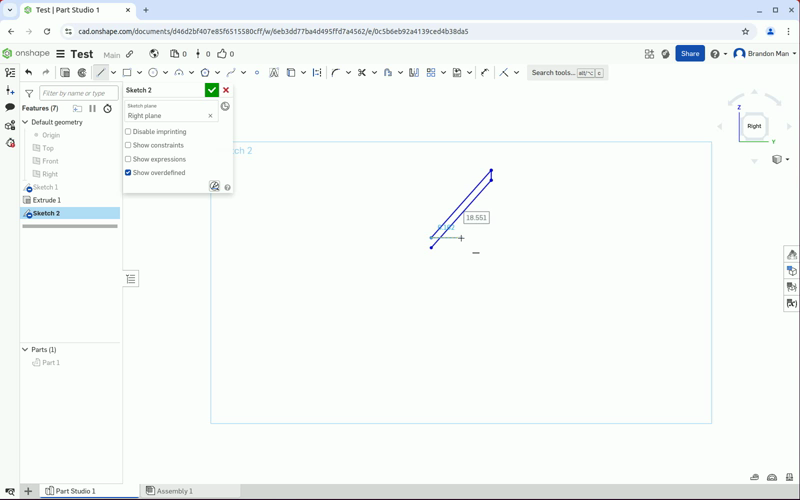
mouse_move(431, 247)
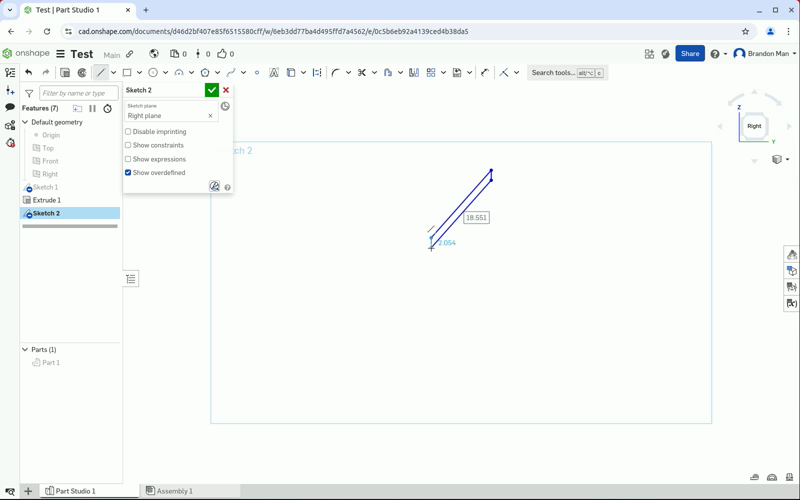
key_up(shift)
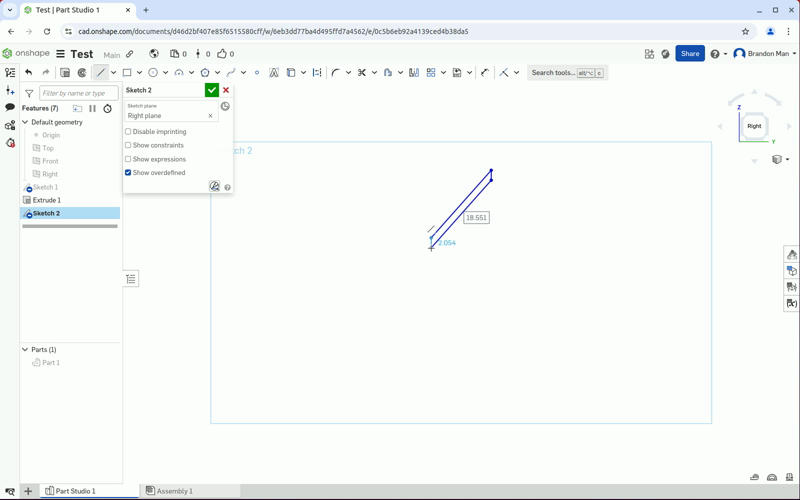
click(431, 247)
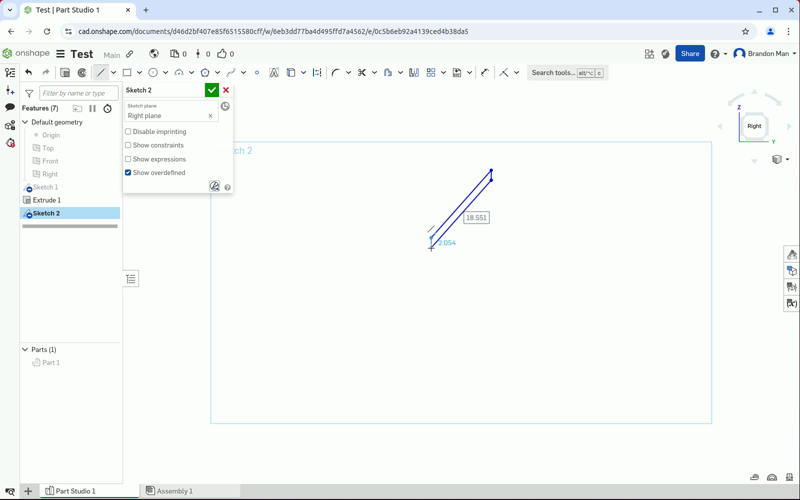
key(esc)
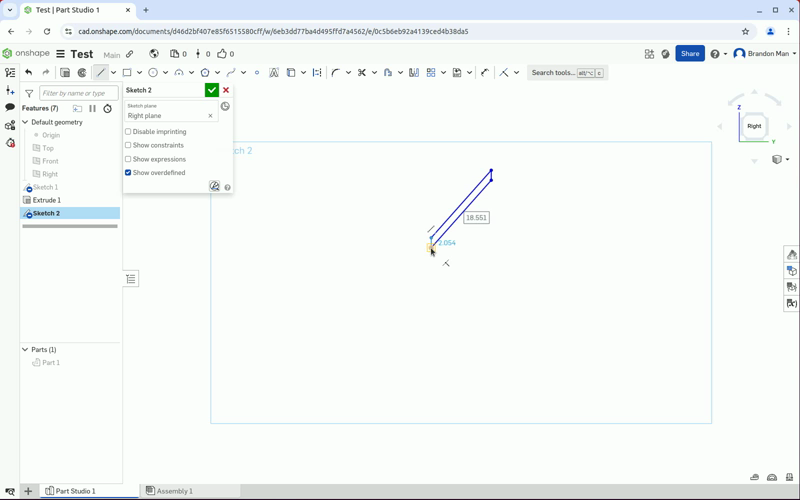
mouse_move(485, 183)
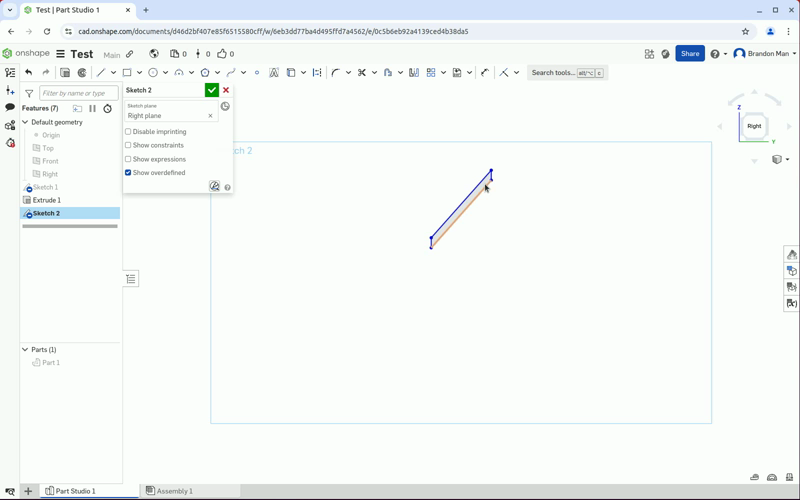
scroll(6)
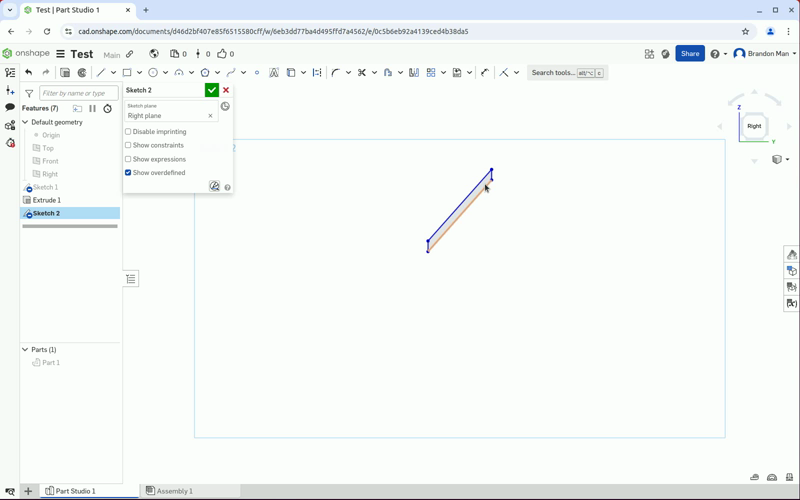
scroll(6)
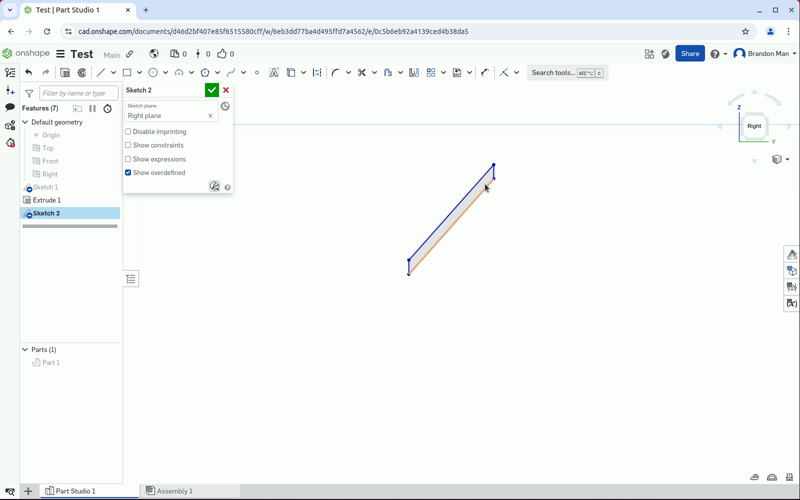
scroll(6)
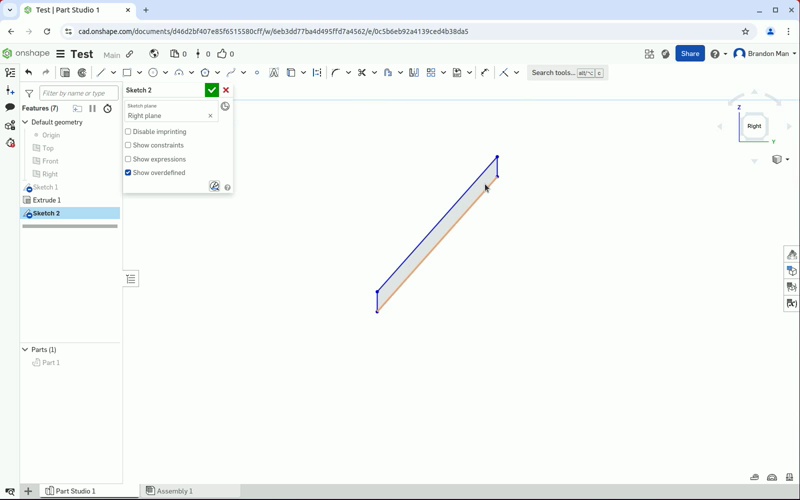
scroll(6)
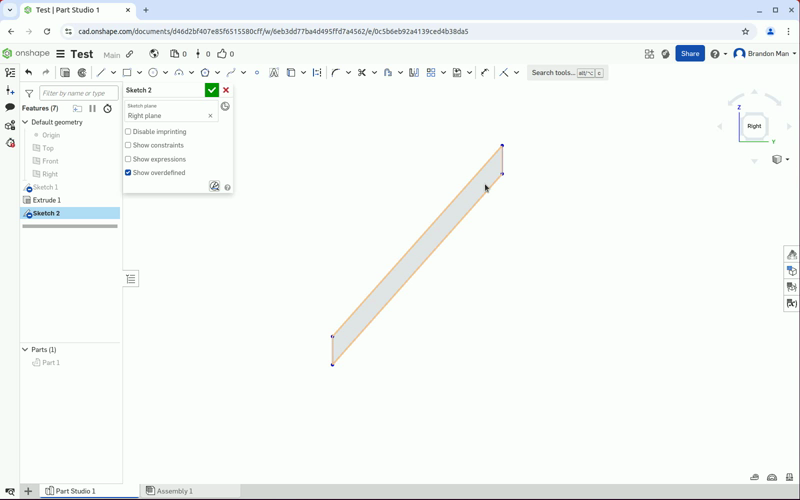
scroll(6)
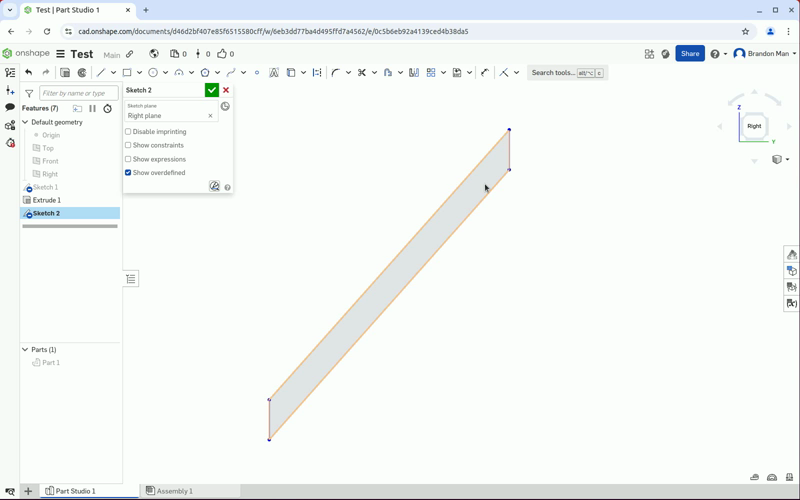
scroll(6)
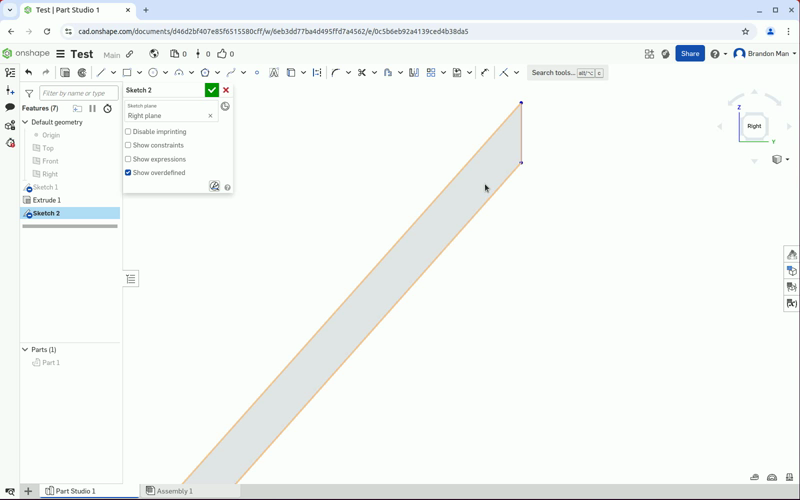
scroll(6)
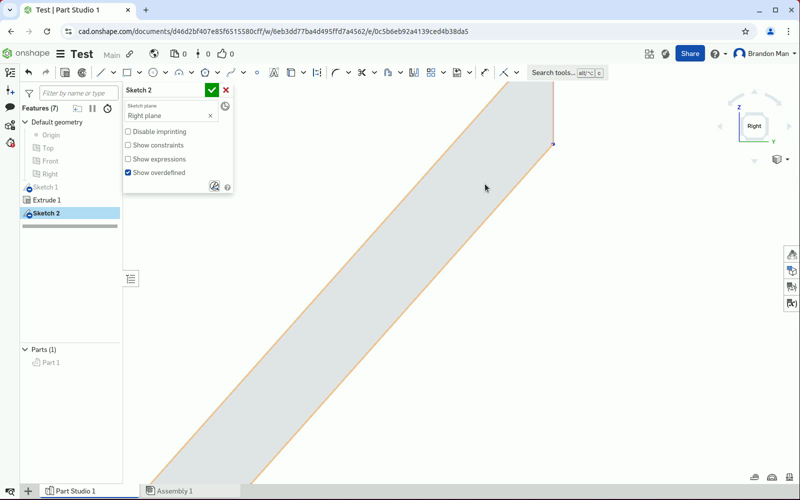
click(485, 183)
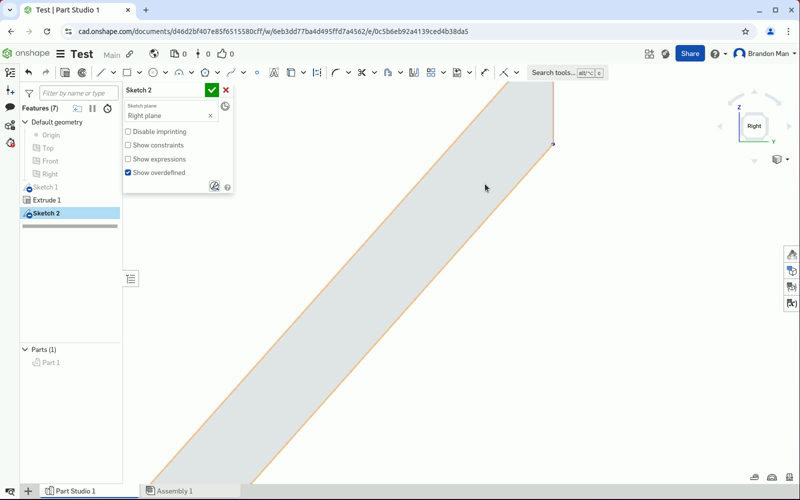
scroll(-6)
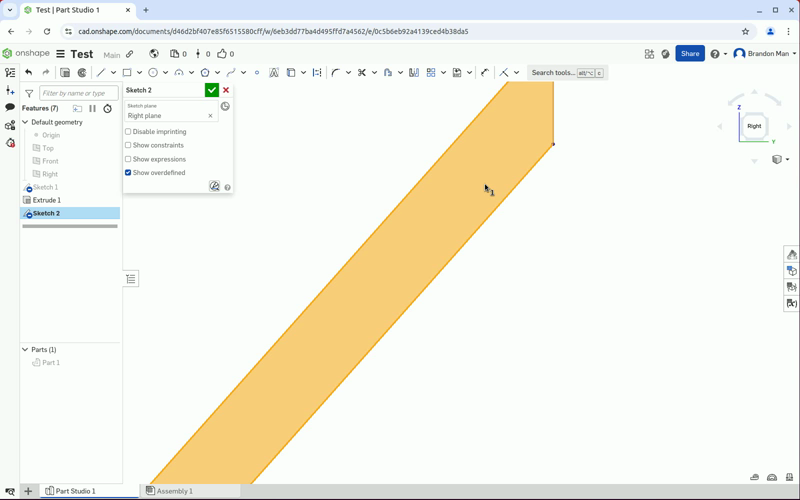
scroll(-6)
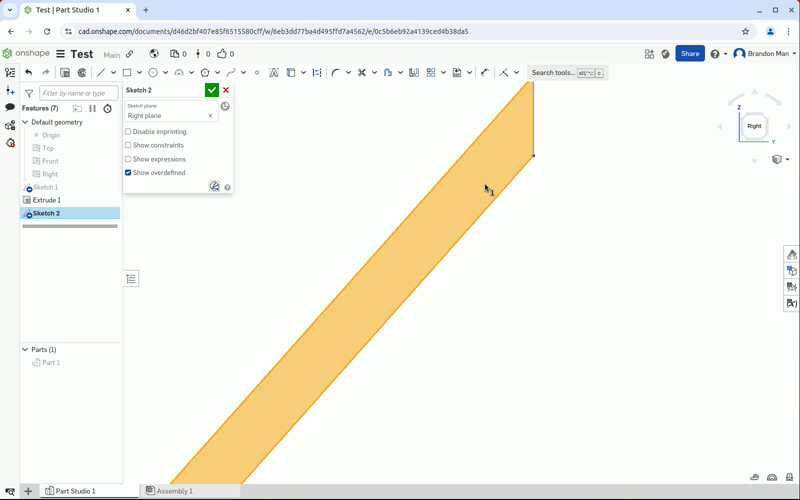
scroll(-6)
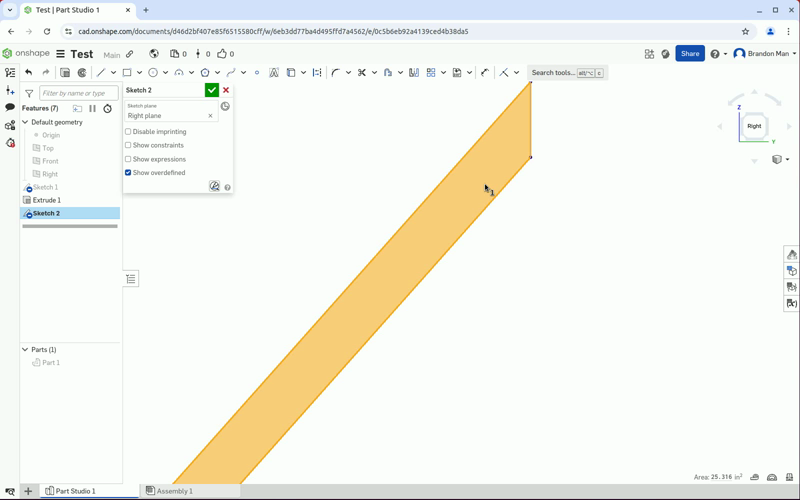
scroll(-6)
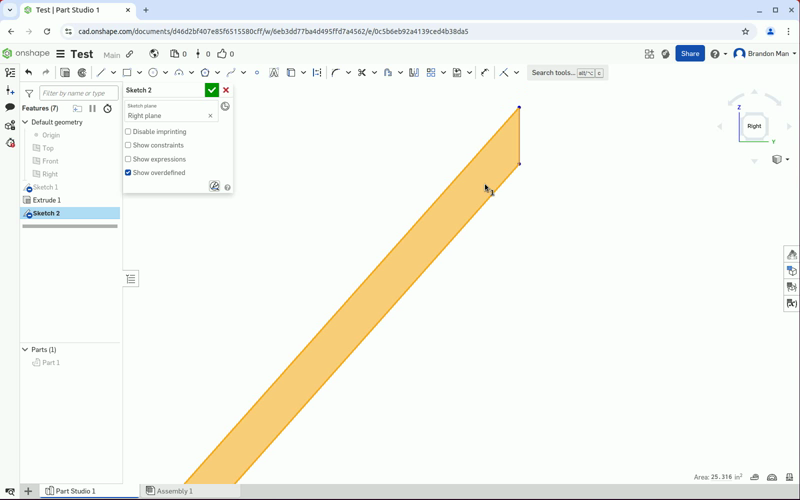
scroll(-6)
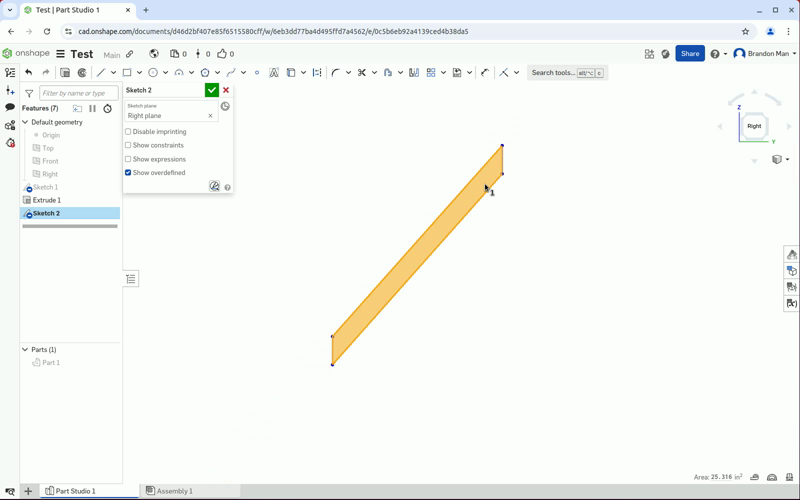
scroll(-6)
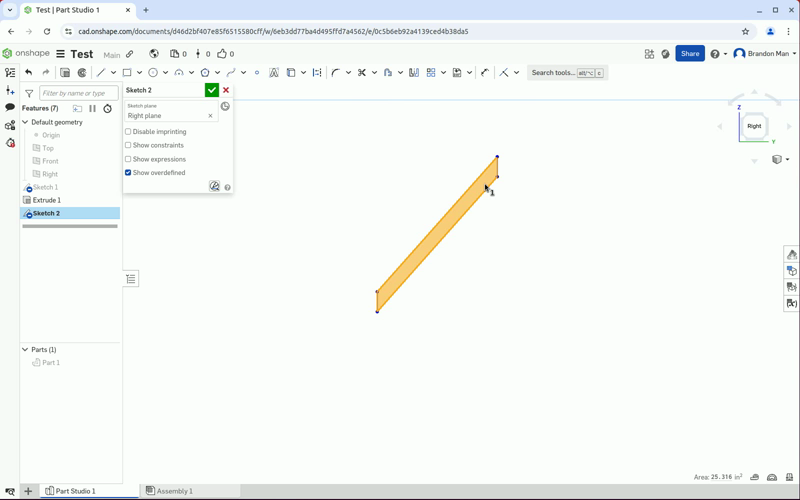
scroll(-6)
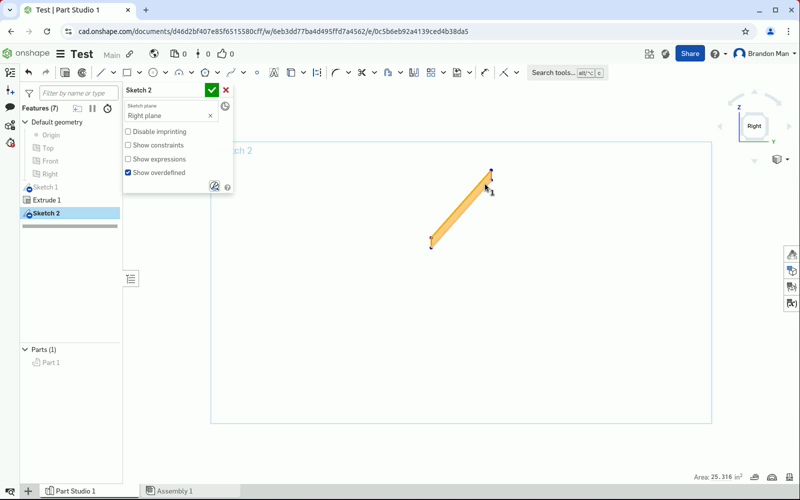
mouse_move(73, 352)
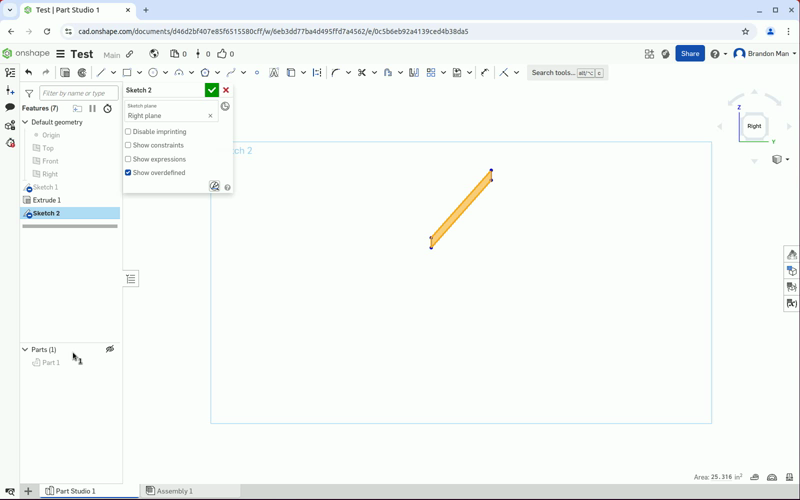
key(shift+y)
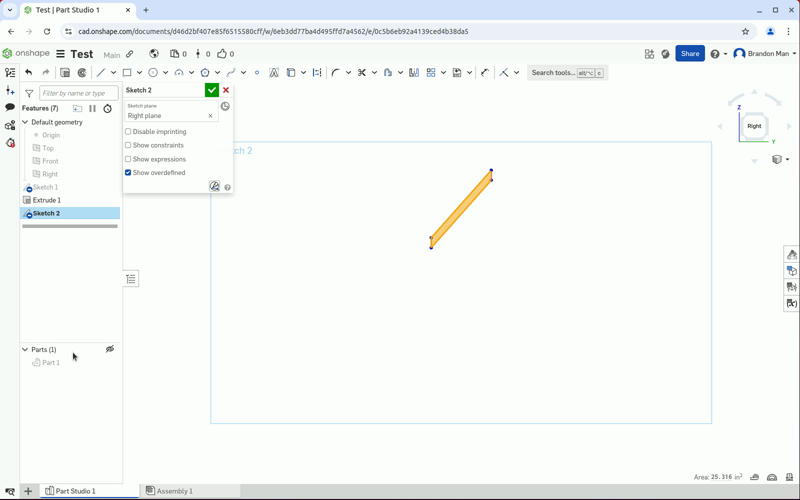
key(shift+e)
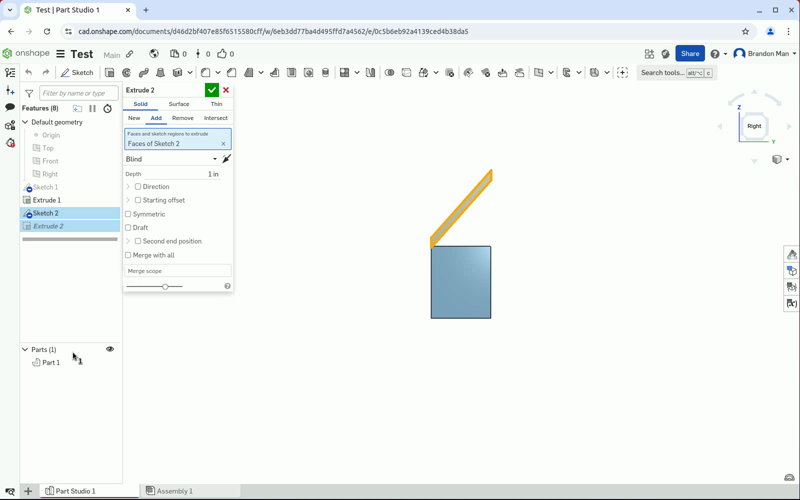
mouse_move(143, 106)
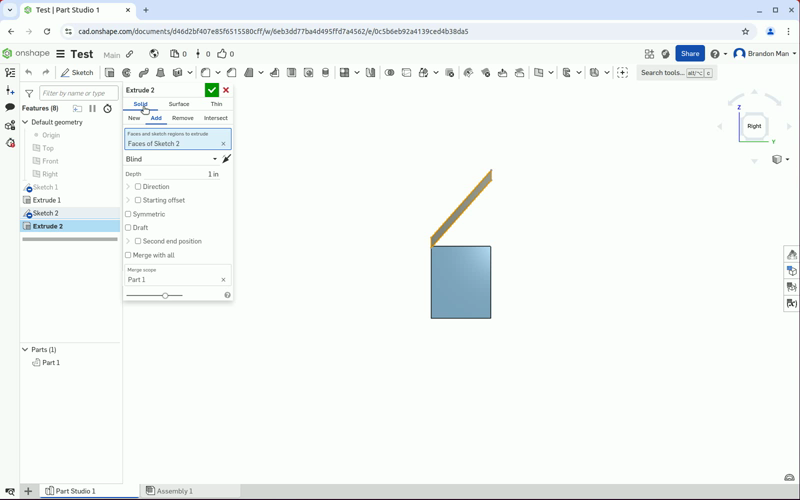
click(143, 106)
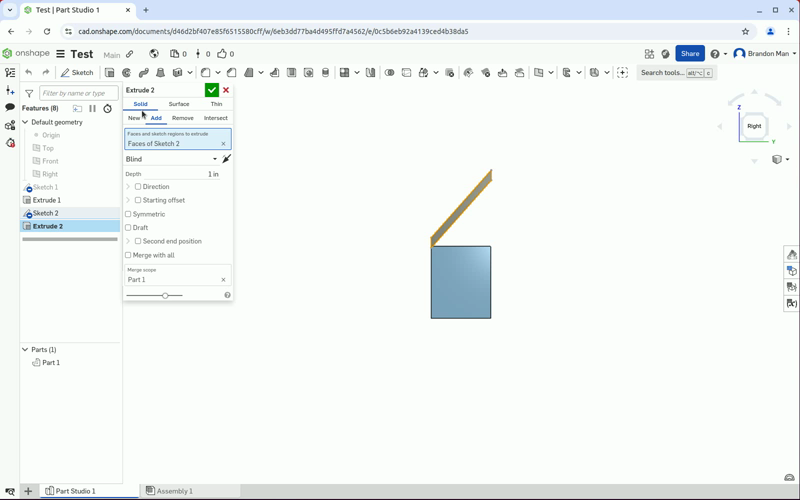
mouse_move(137, 120)
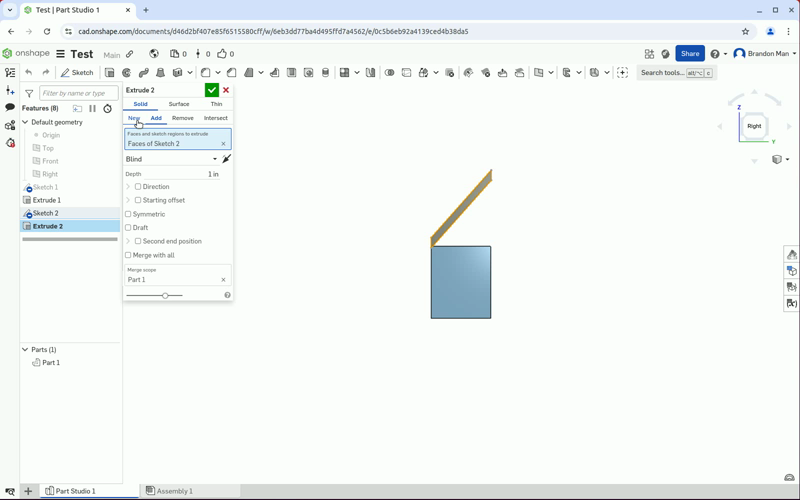
click(137, 120)
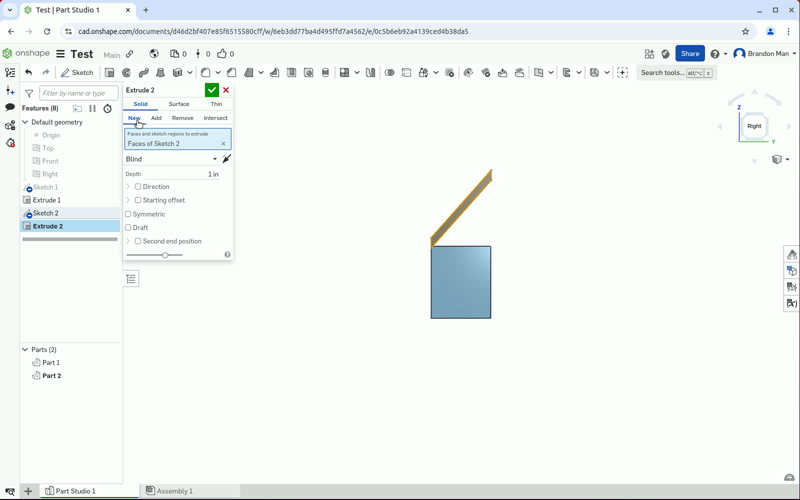
key(tab, 4)
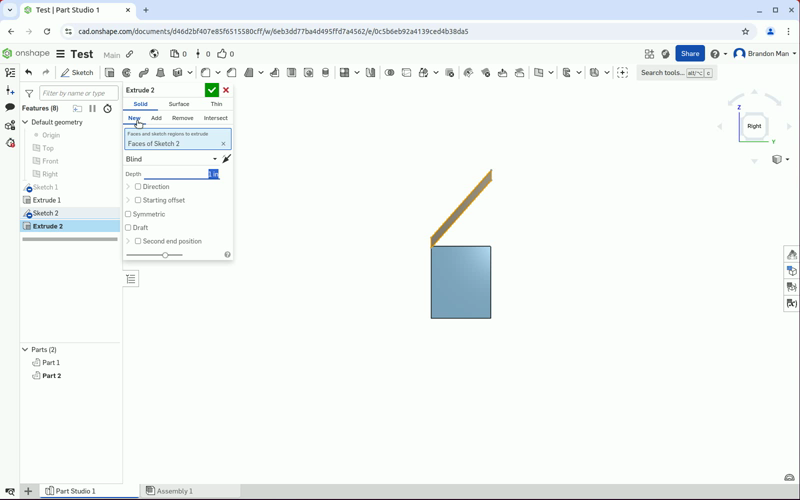
text(0.722)
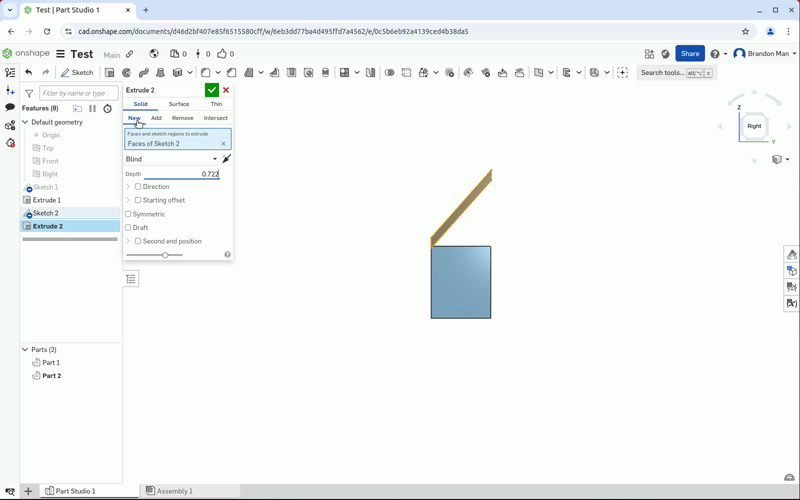
key(enter)
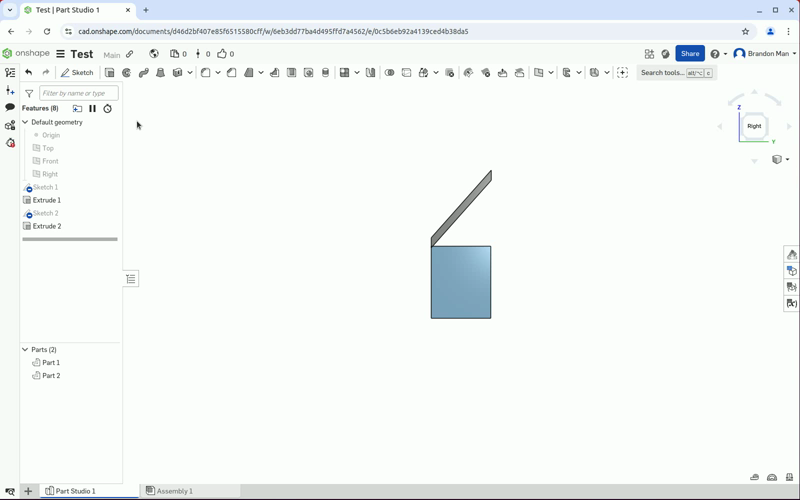
key(shift+h)
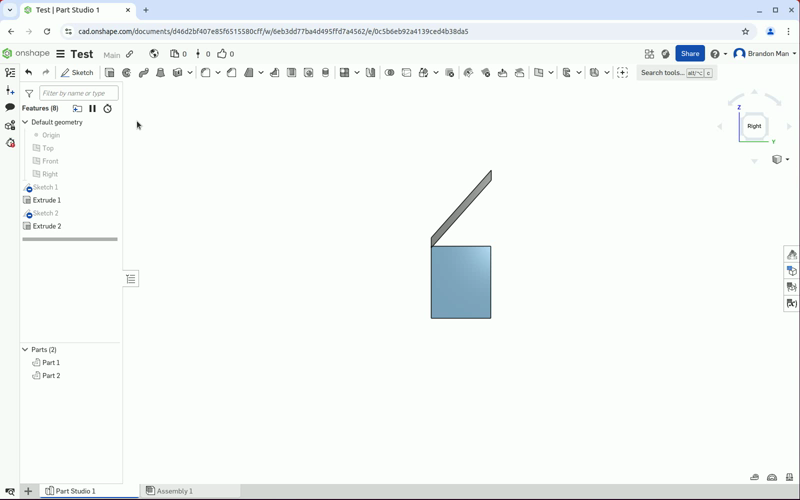
key(shift+h)
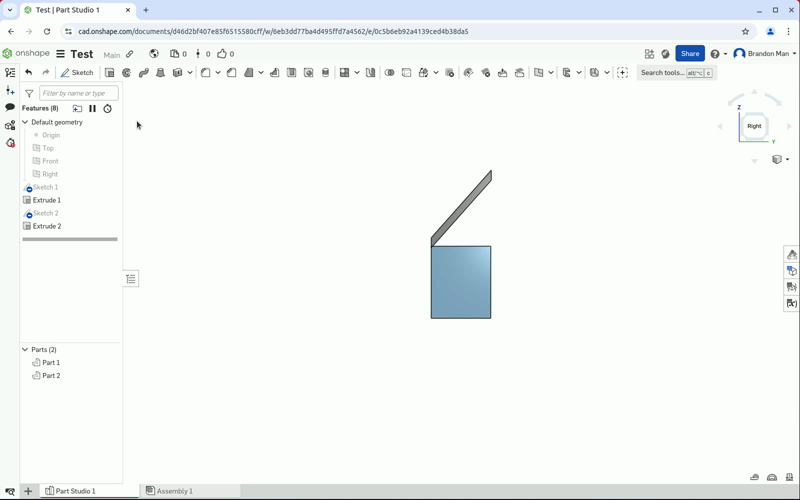
mouse_move(73, 189)
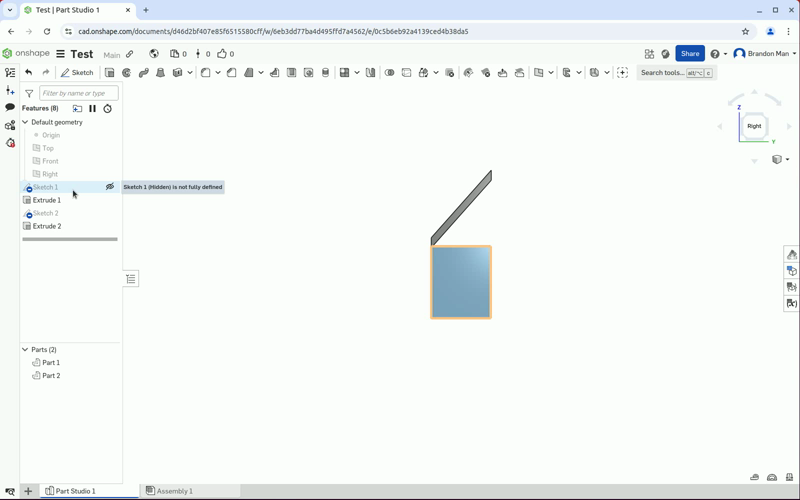
click(73, 189)
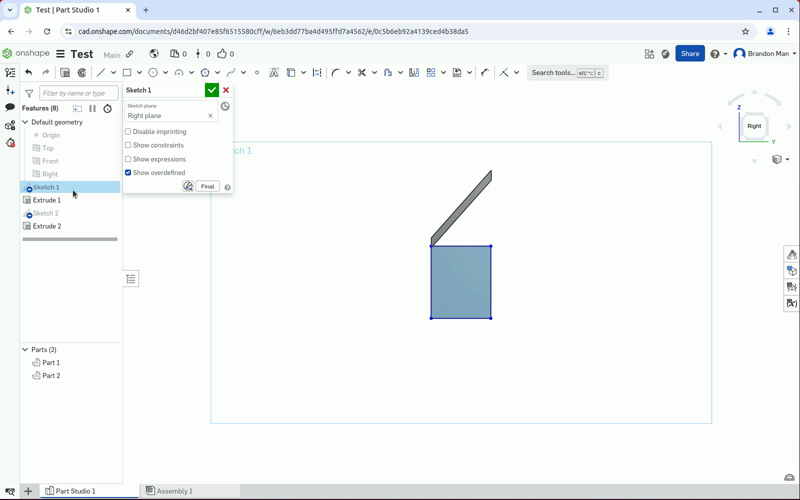
mouse_move(229, 92)
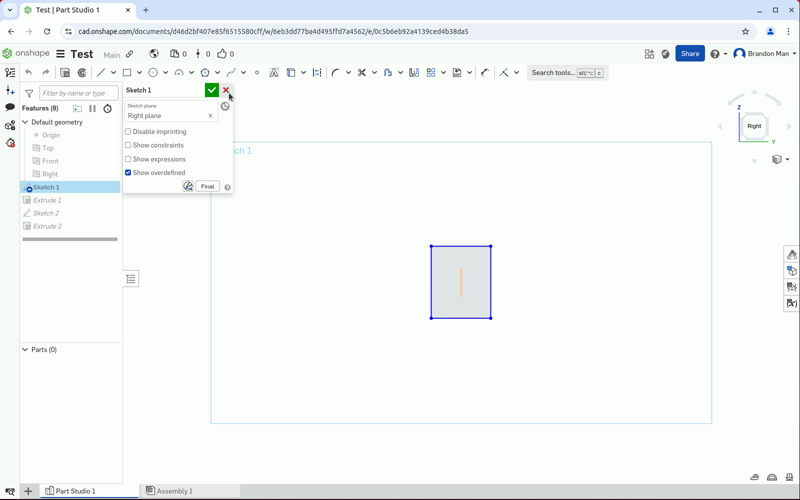
click(229, 92)
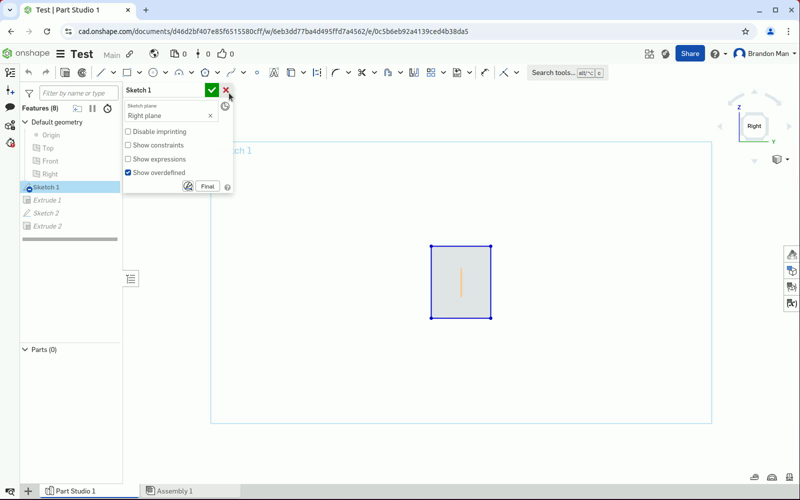
key(shift+s)
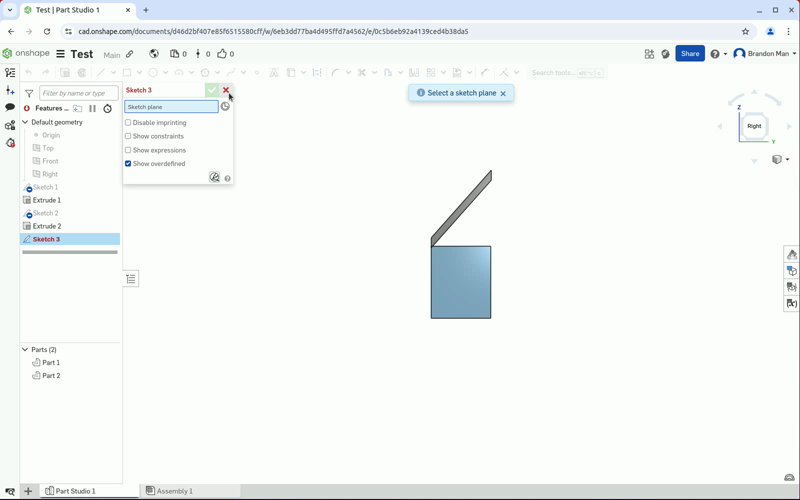
mouse_move(73, 176)
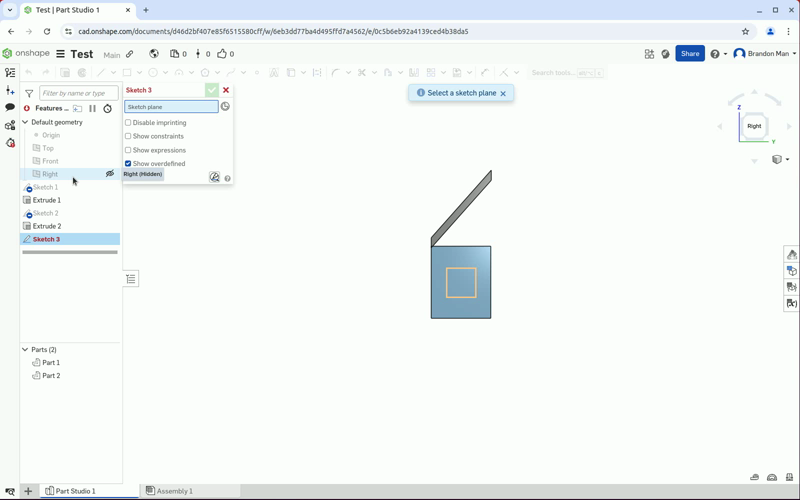
click(73, 176)
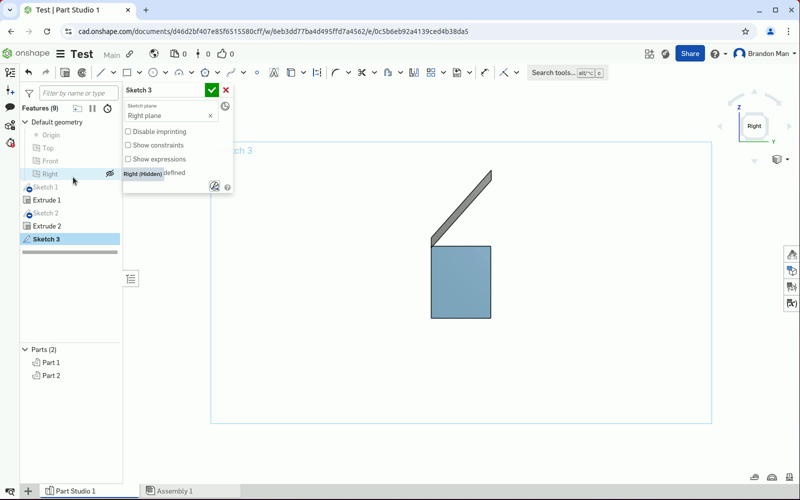
mouse_move(73, 352)
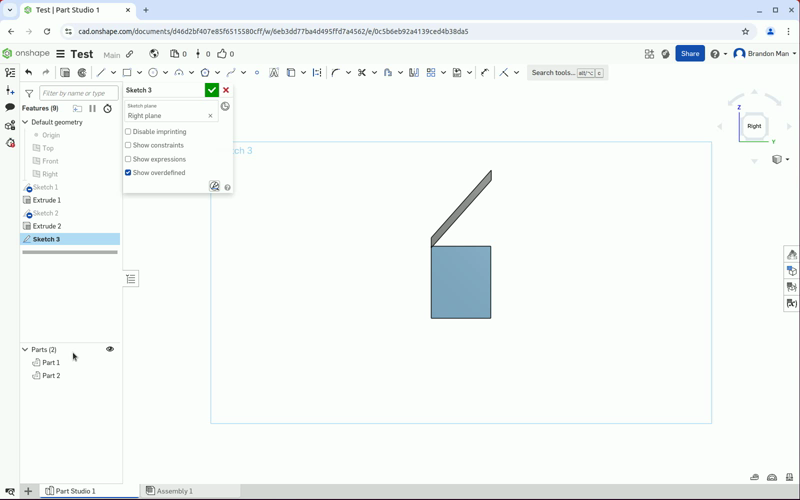
key(y)
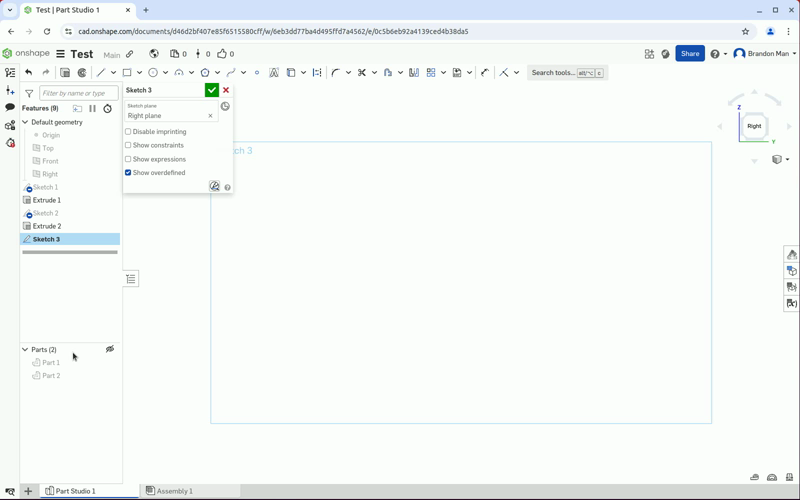
key(l)
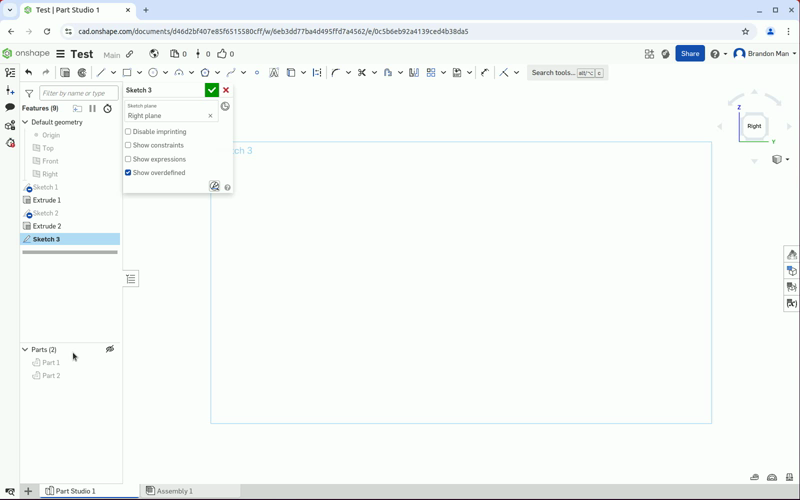
key_down(shift)
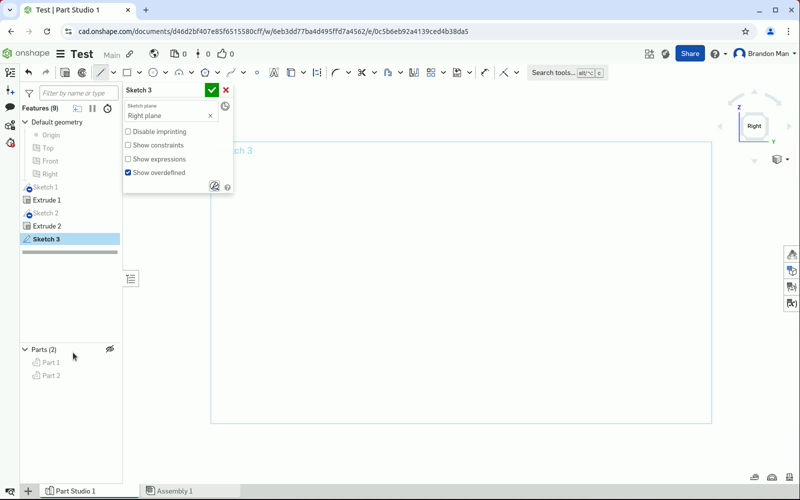
mouse_move(431, 247)
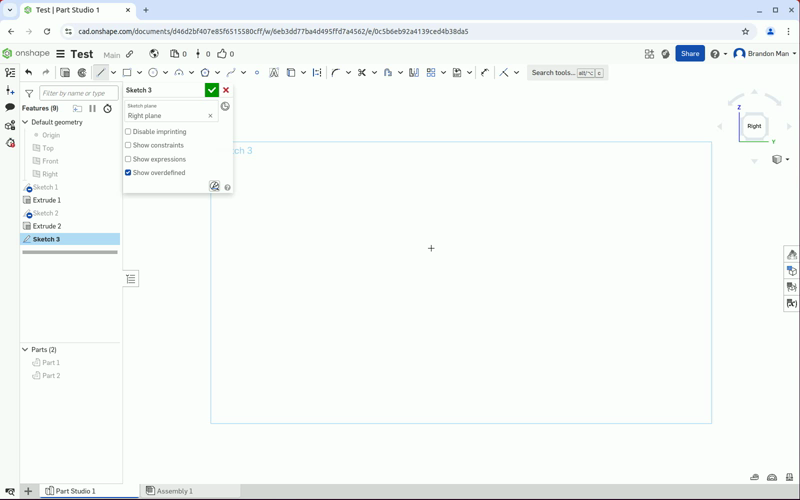
click(431, 247)
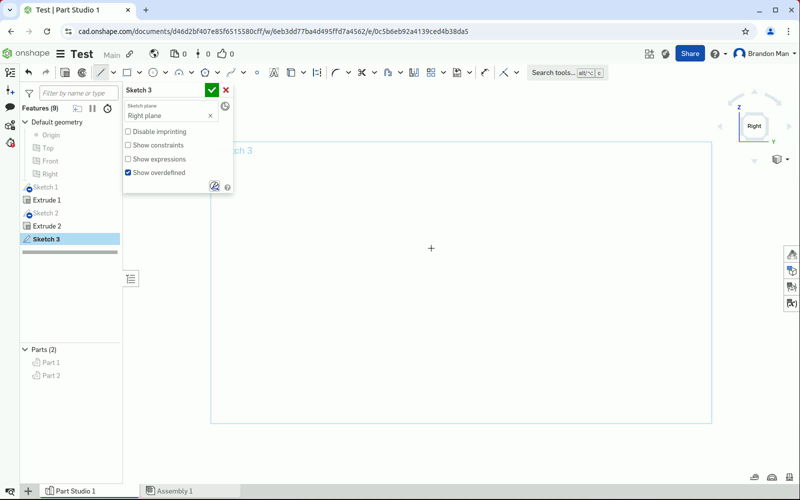
key_up(shift)
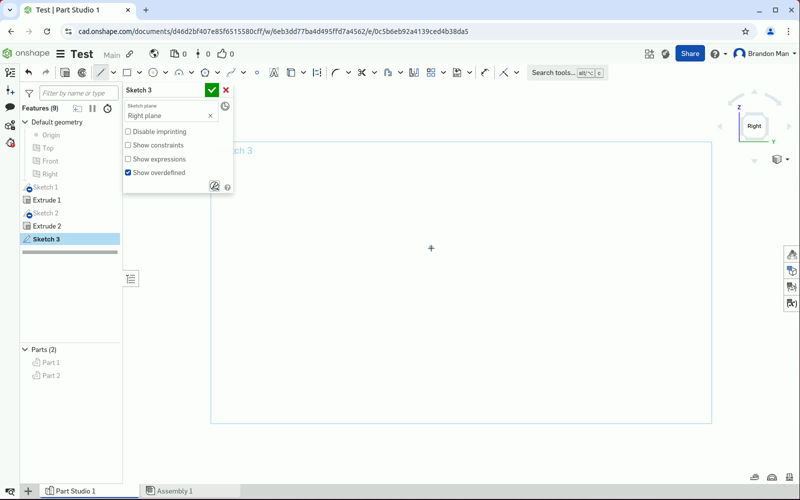
key_down(shift)
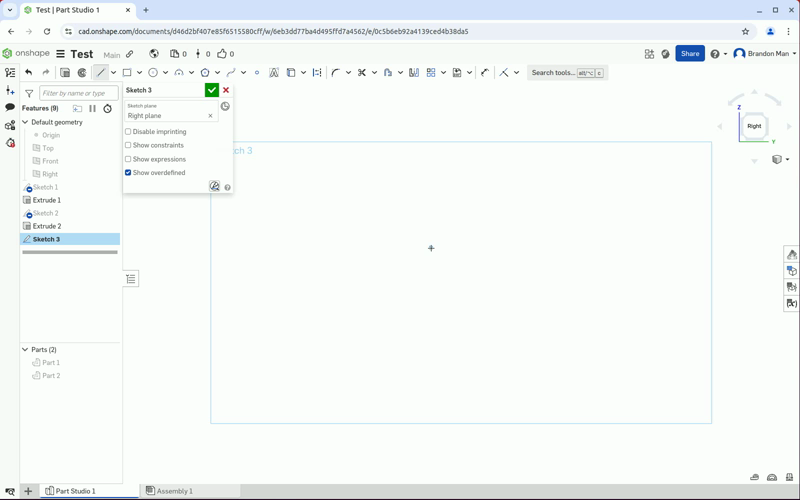
mouse_move(461, 247)
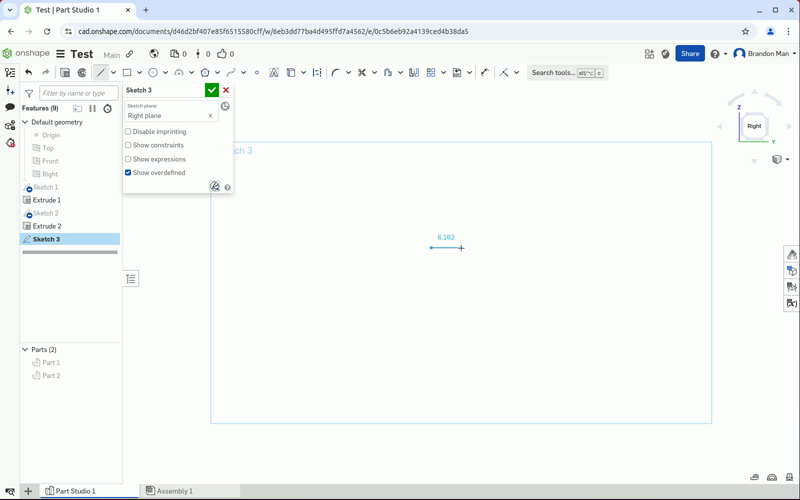
mouse_move(490, 247)
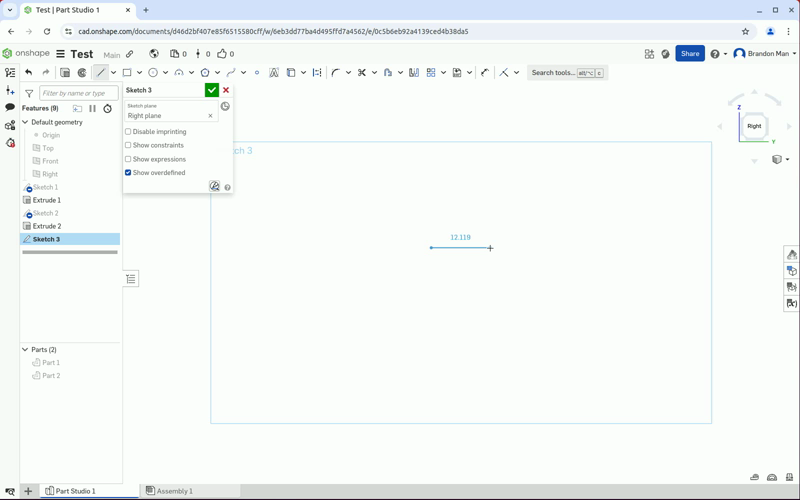
click(490, 247)
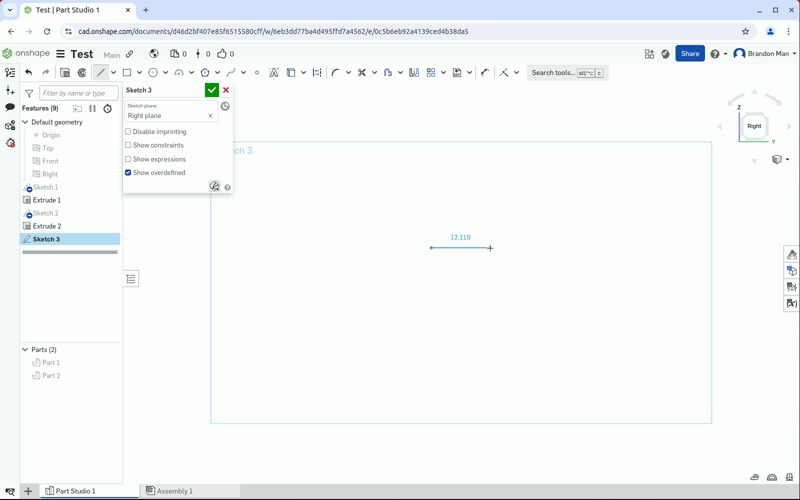
key_up(shift)
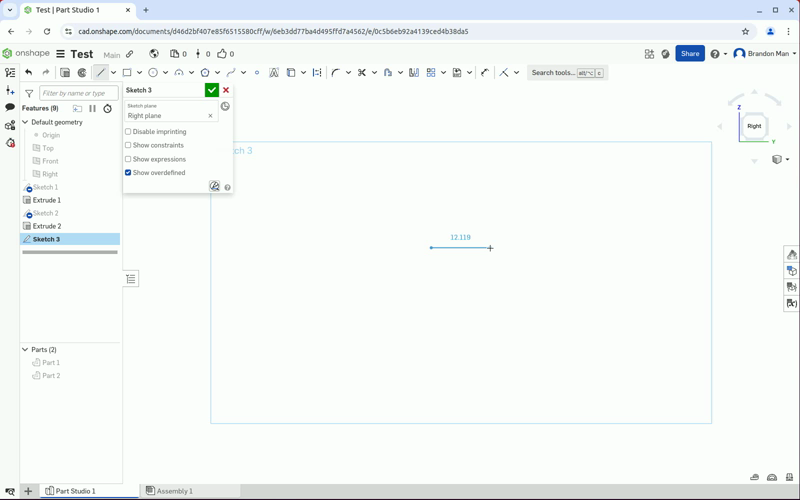
key_down(shift)
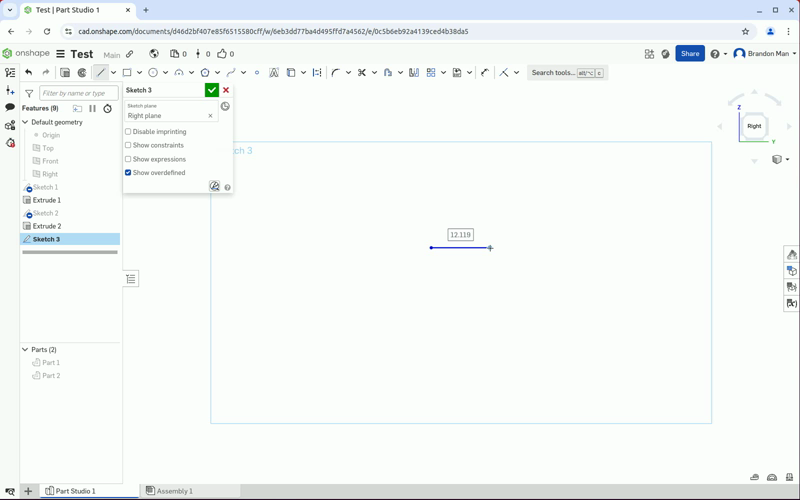
mouse_move(490, 180)
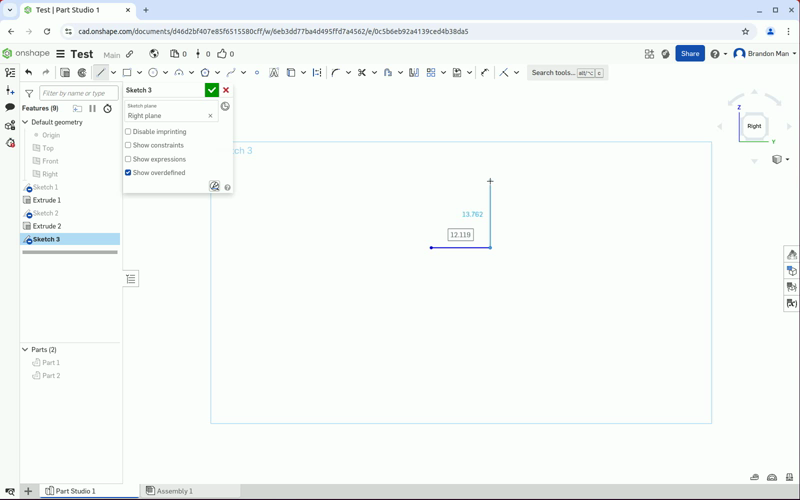
click(490, 180)
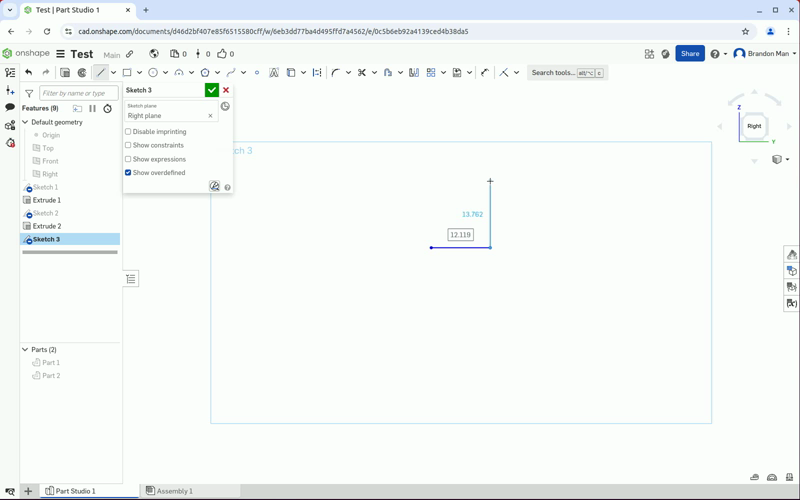
key_up(shift)
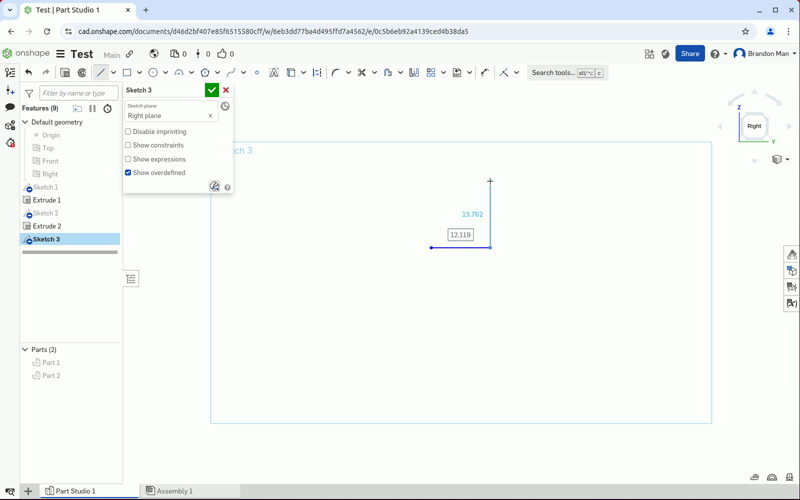
key_down(shift)
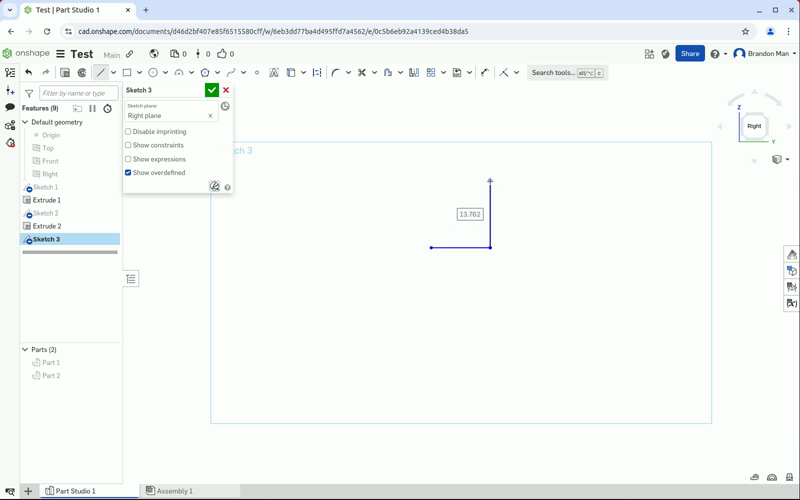
mouse_move(431, 247)
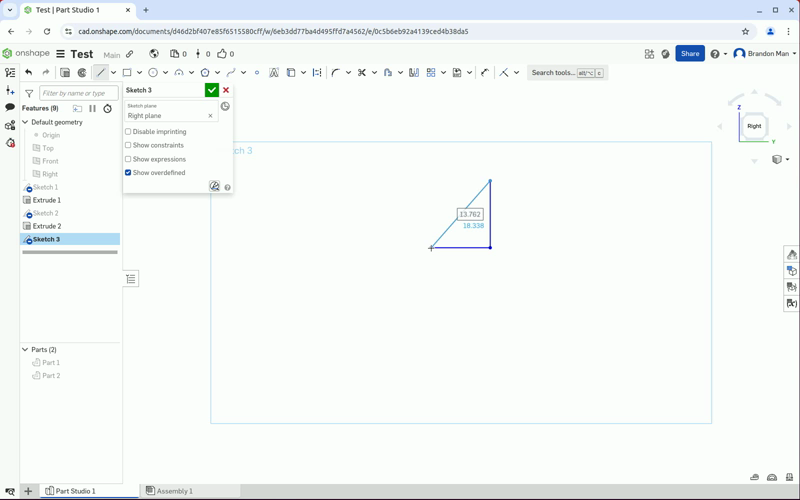
key_up(shift)
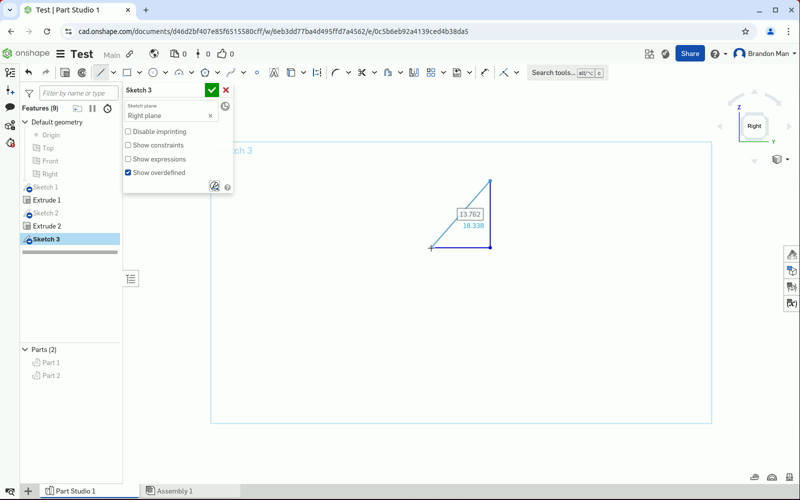
click(431, 247)
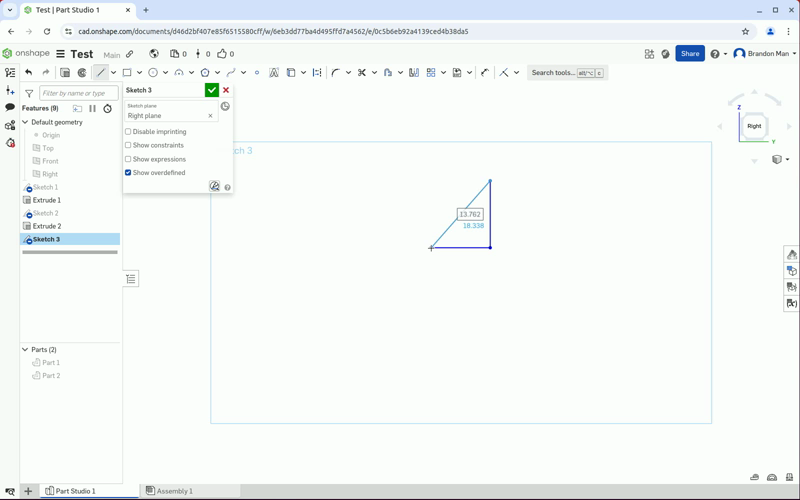
key(esc)
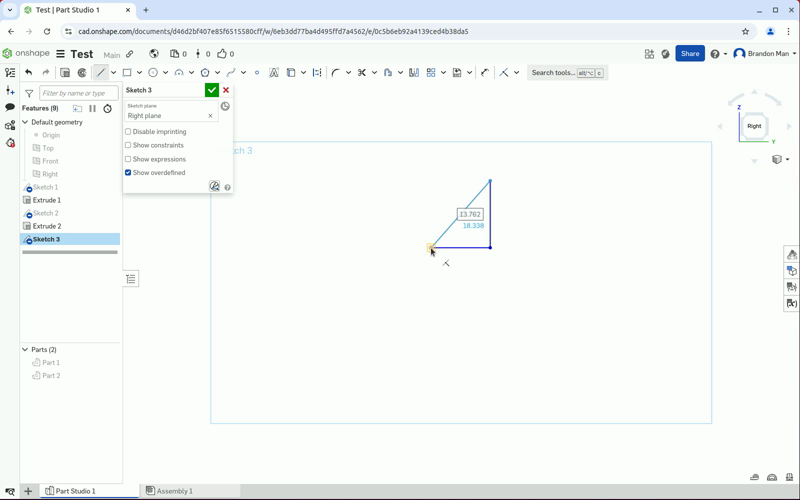
mouse_move(454, 233)
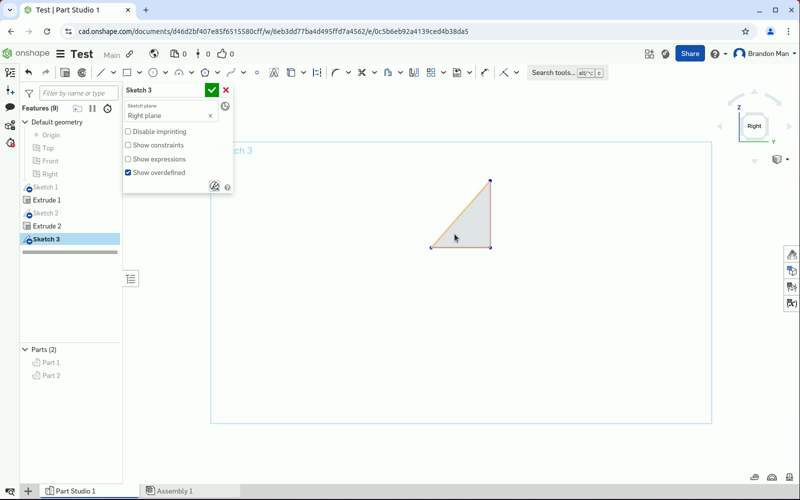
click(454, 233)
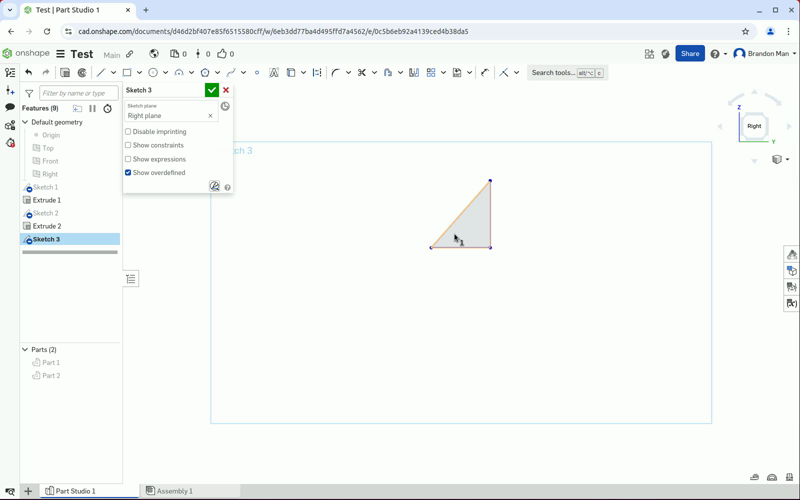
mouse_move(73, 352)
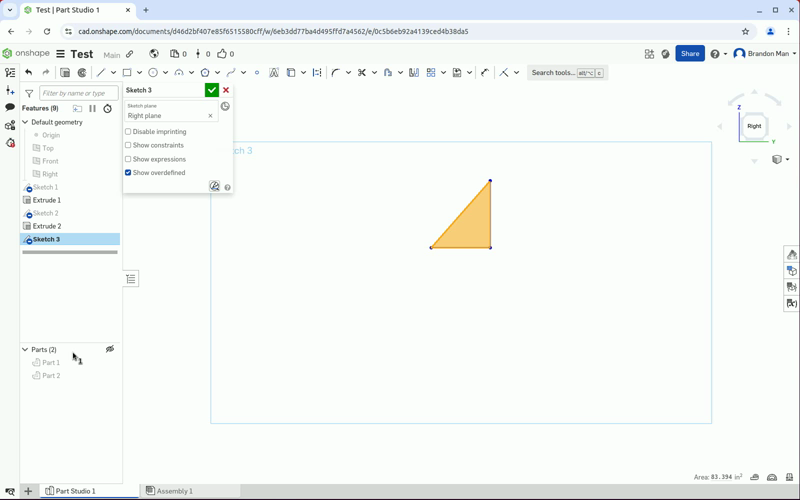
key(shift+y)
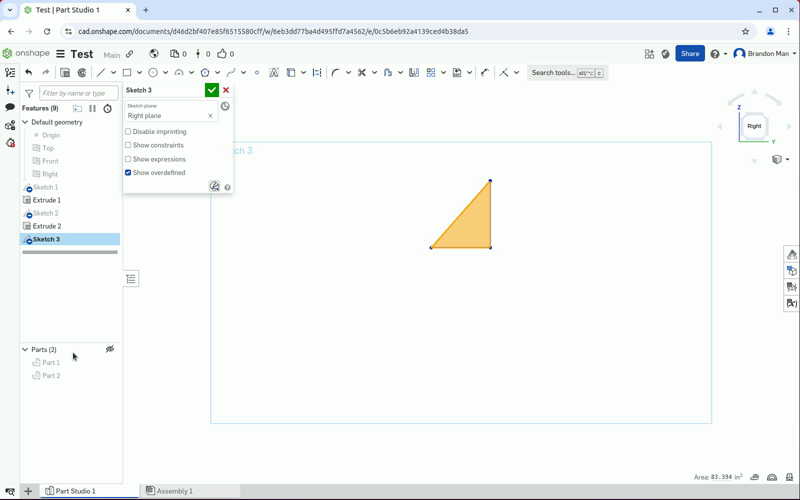
key(shift+e)
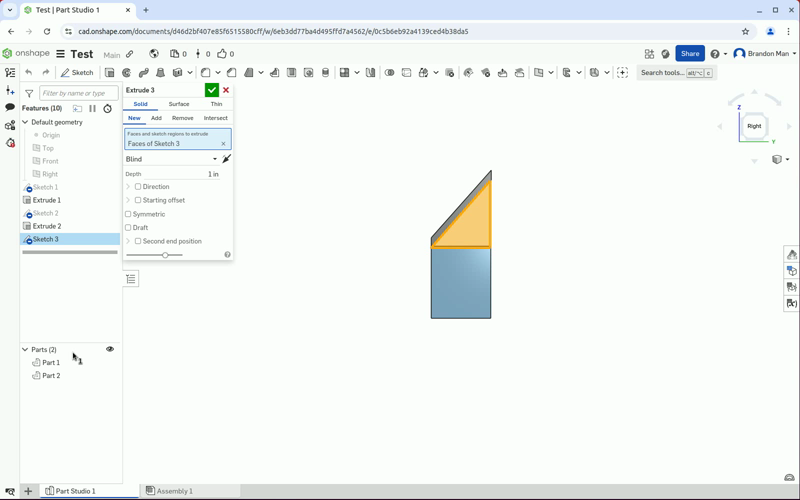
mouse_move(143, 106)
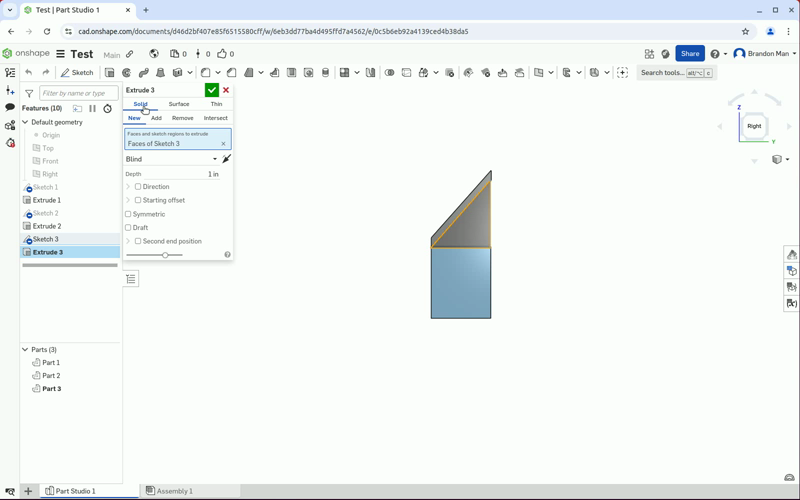
click(143, 106)
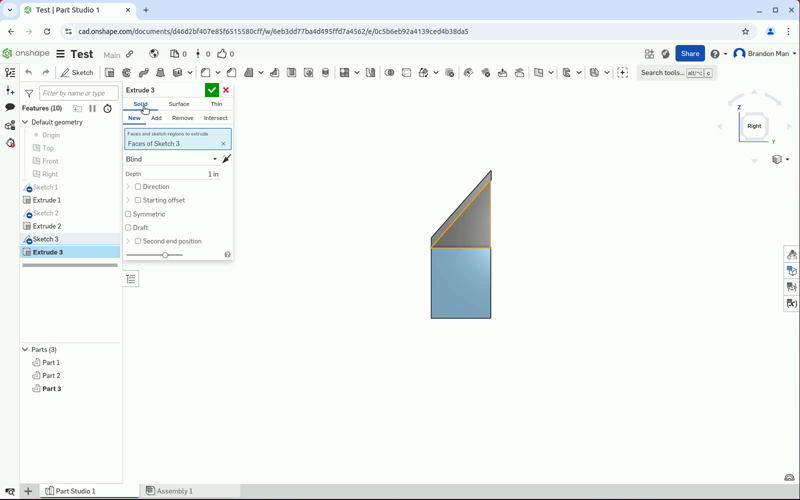
mouse_move(137, 120)
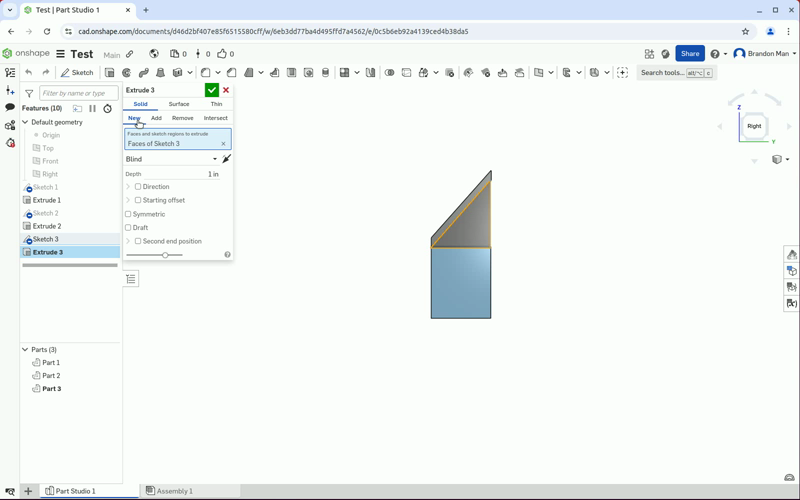
click(137, 120)
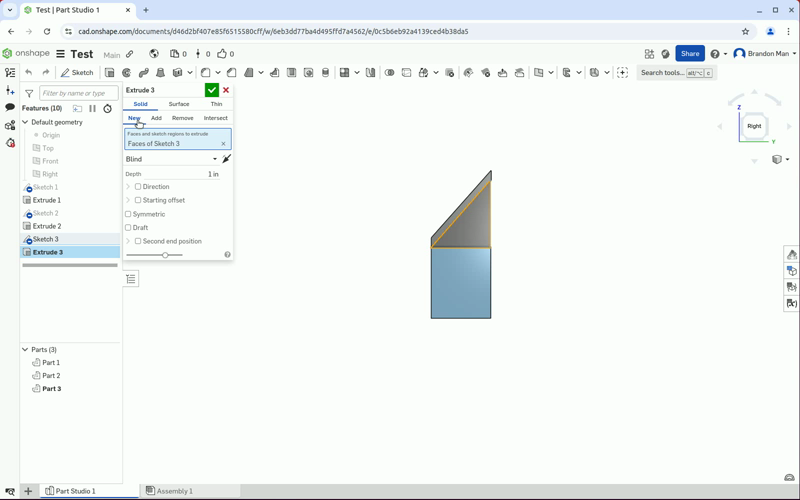
key(tab, 4)
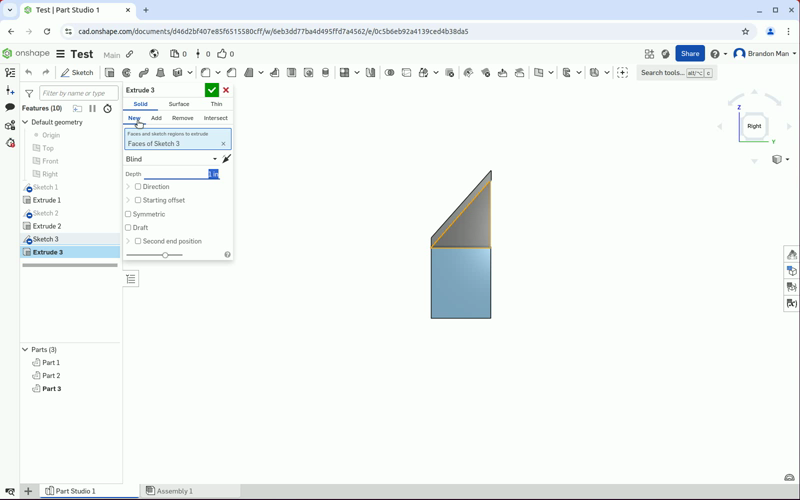
text(0.722)
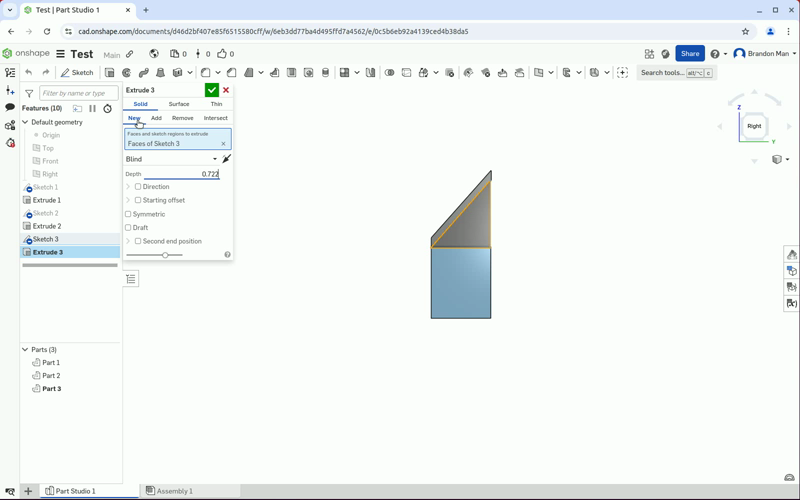
key(enter)
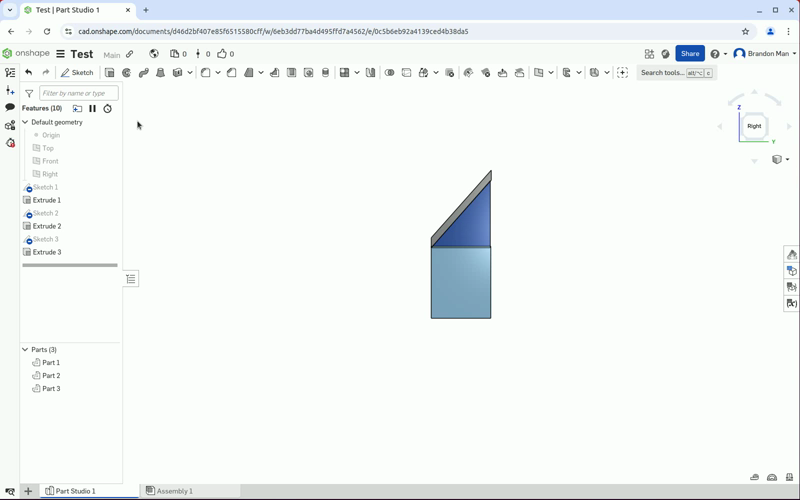
key(shift+h)
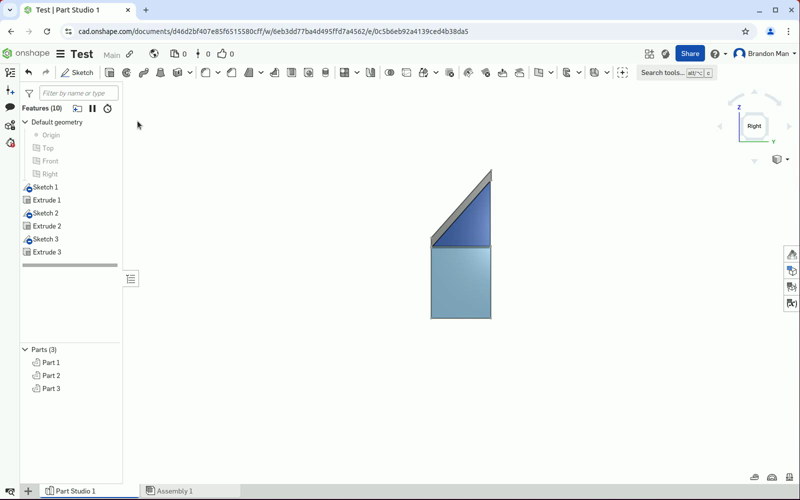
key(shift+h)
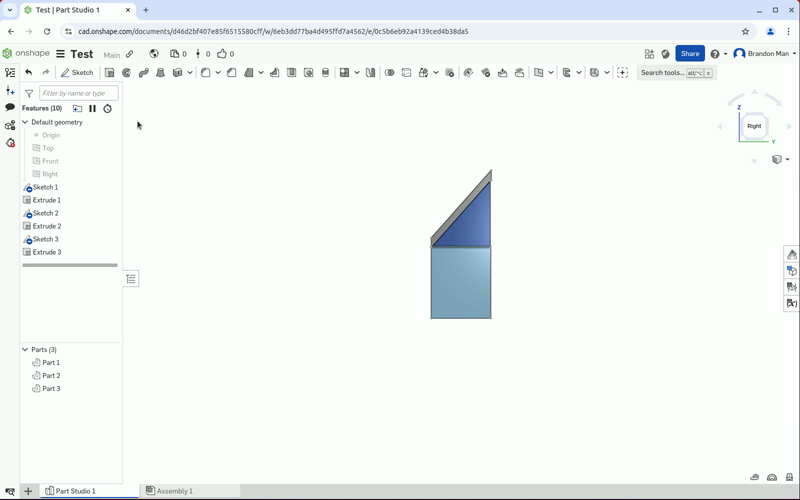
key(shift+7)
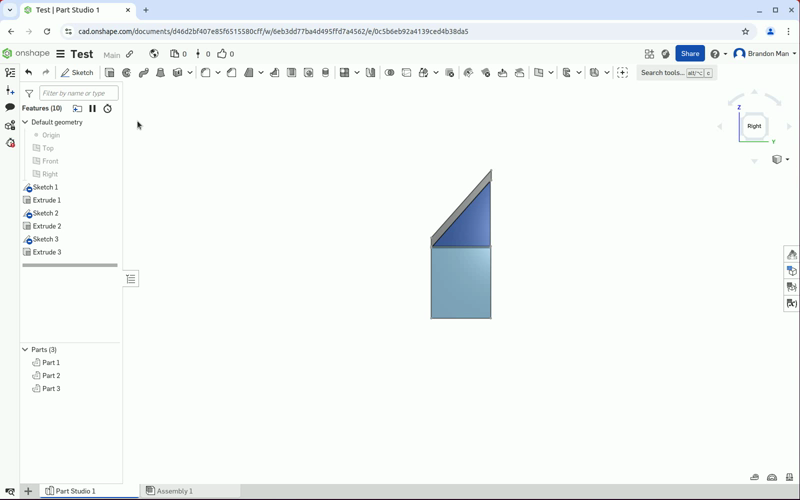
key(right, 2)
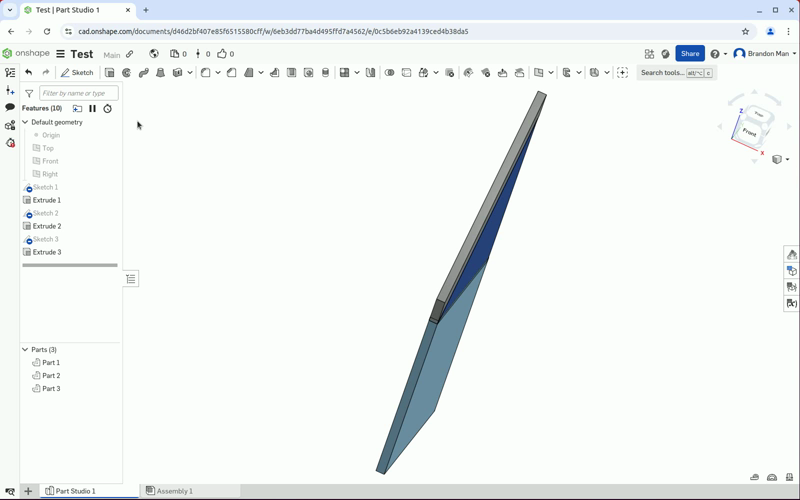
key(down, 2)
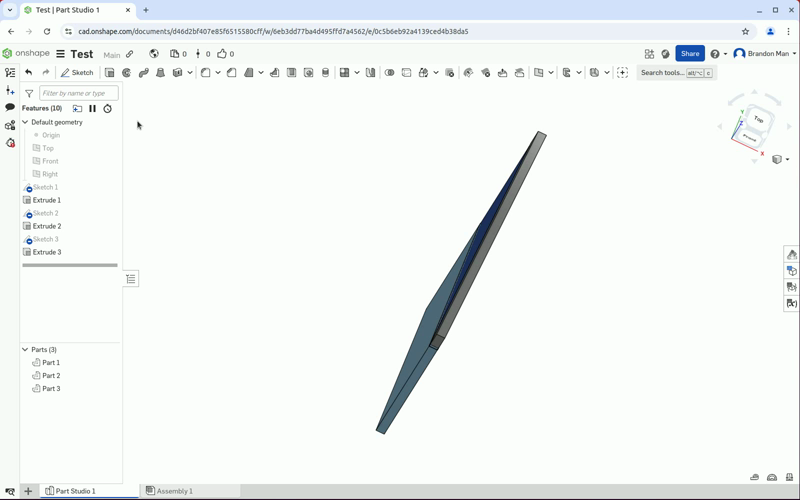
key(up, 2)
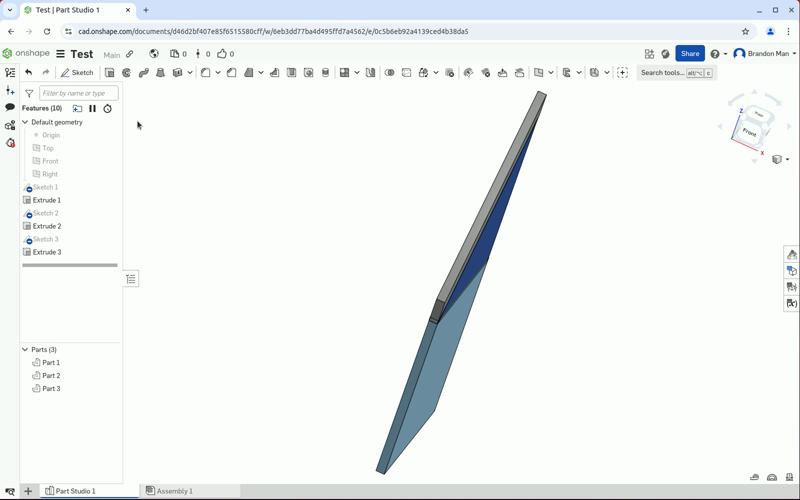
key(left, 2)
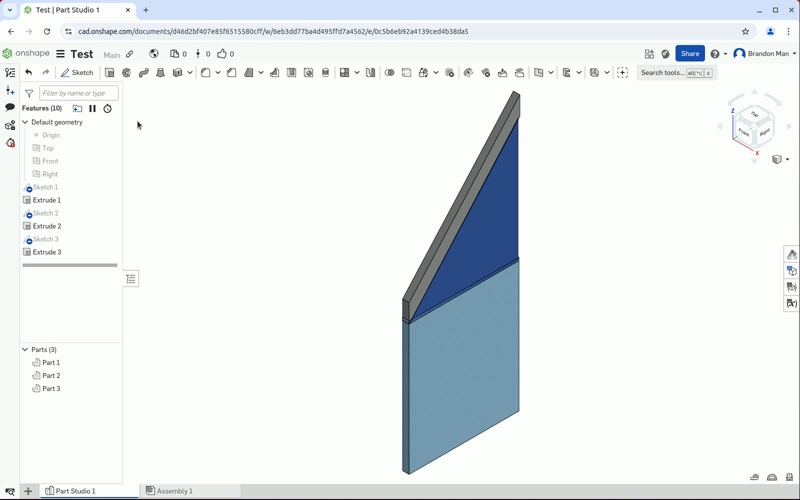
mouse_move(73, 189)
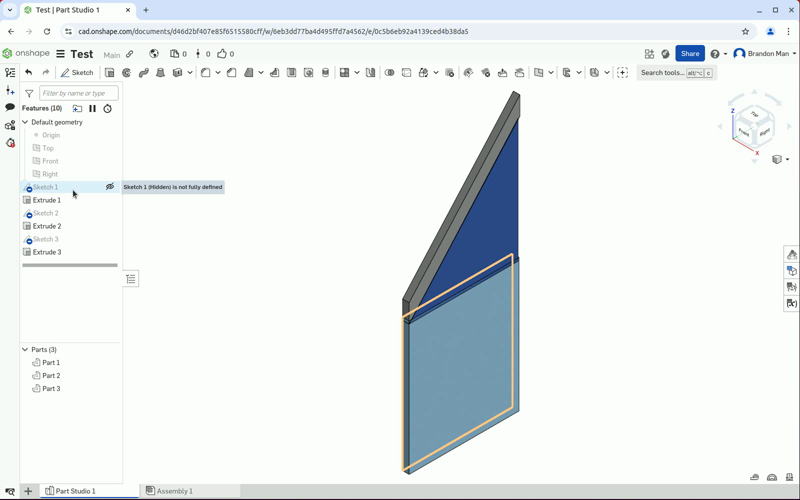
click(73, 189)